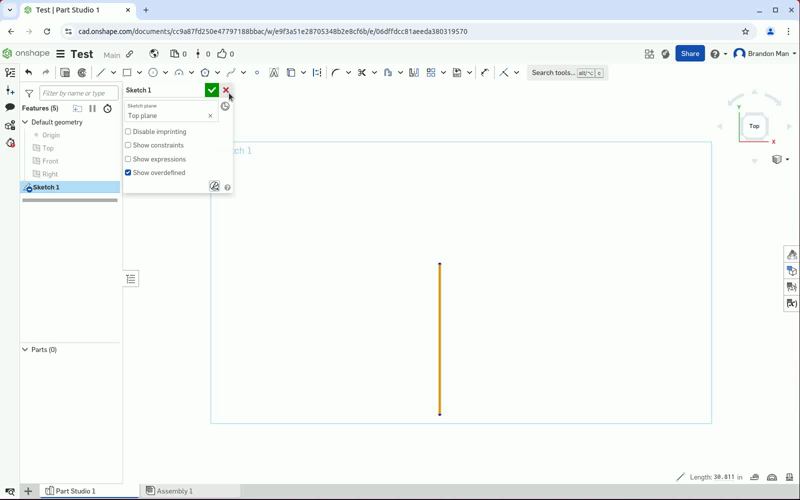
key(shift+h)
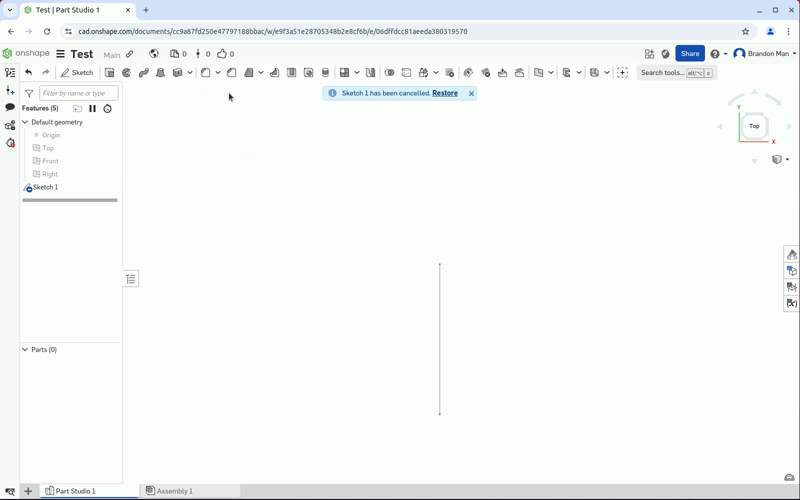
key(shift+s)
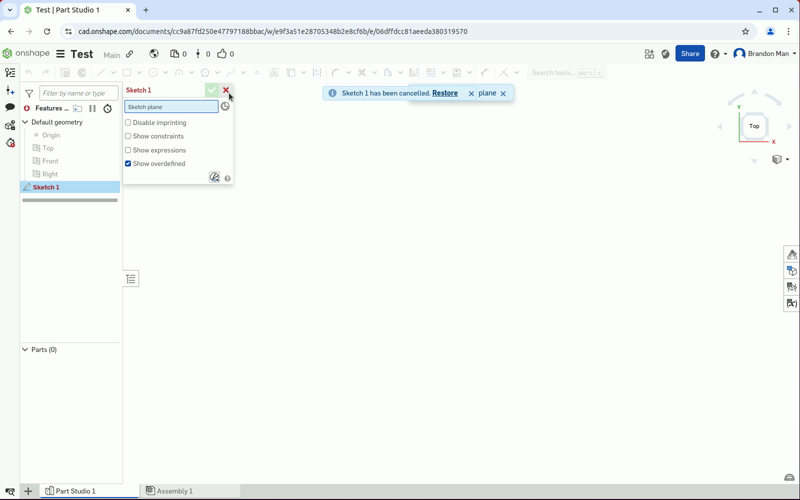
mouse_move(73, 150)
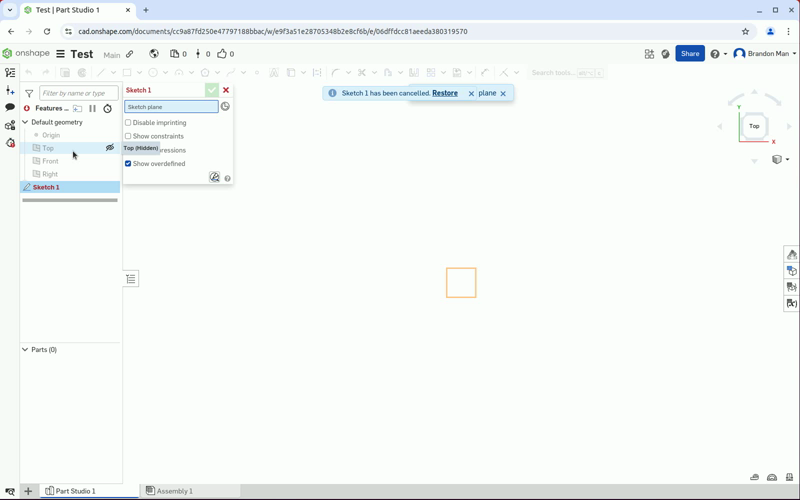
click(73, 150)
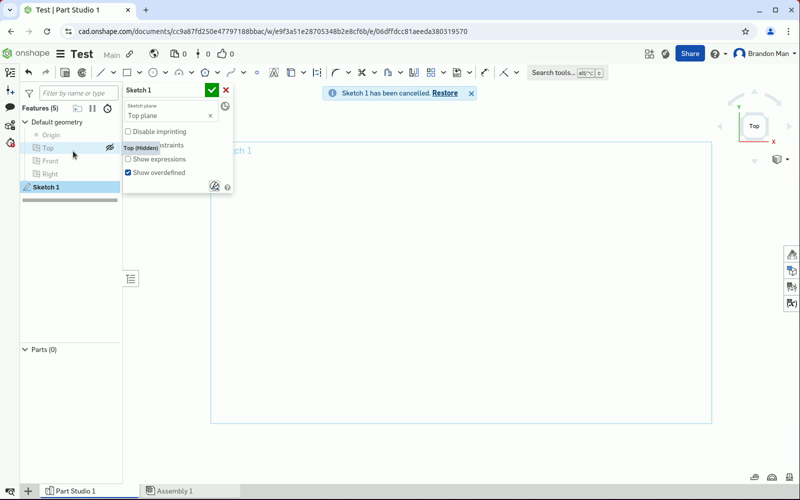
mouse_move(73, 352)
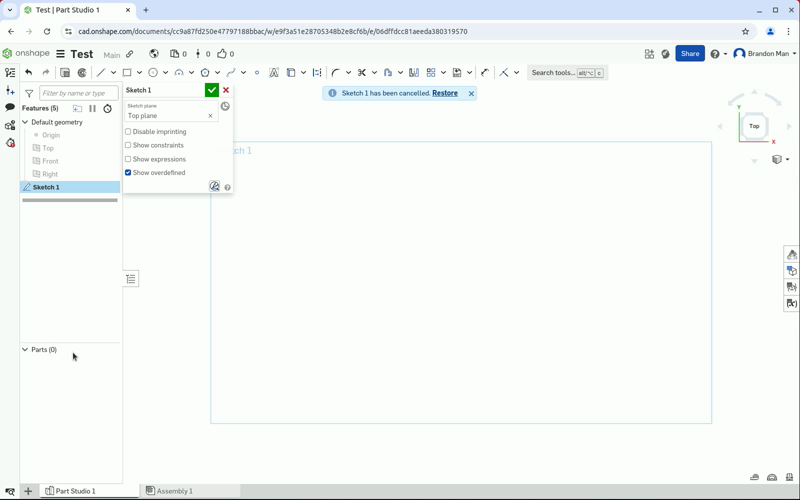
key(y)
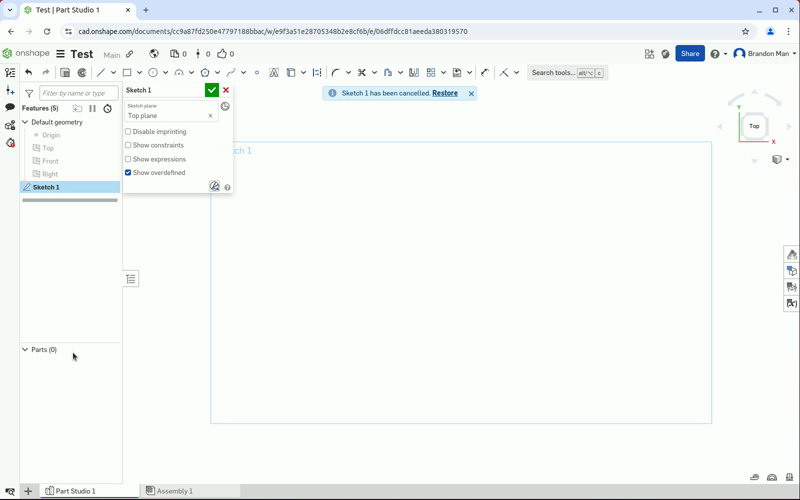
key(l)
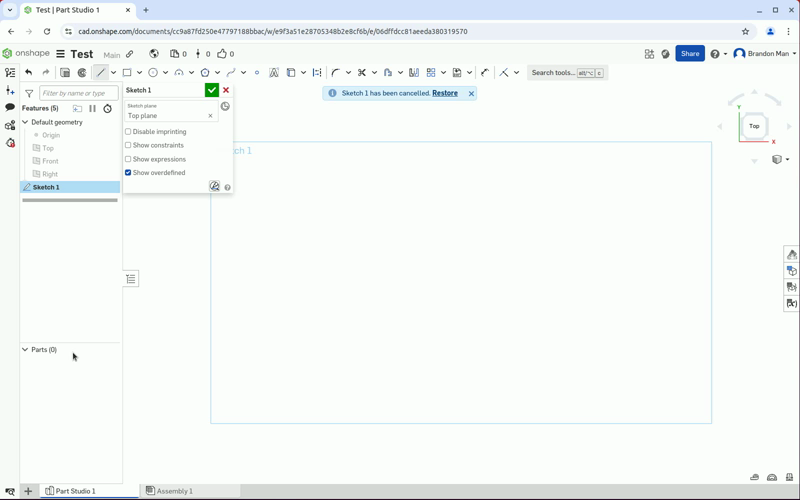
key_down(shift)
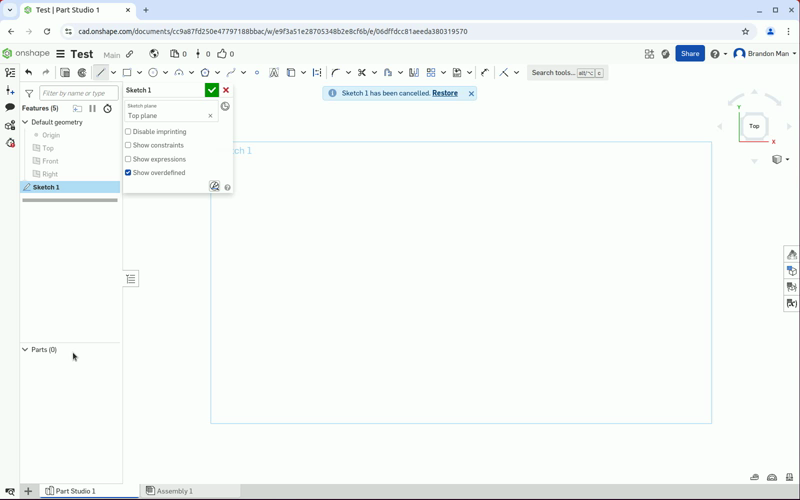
mouse_move(460, 249)
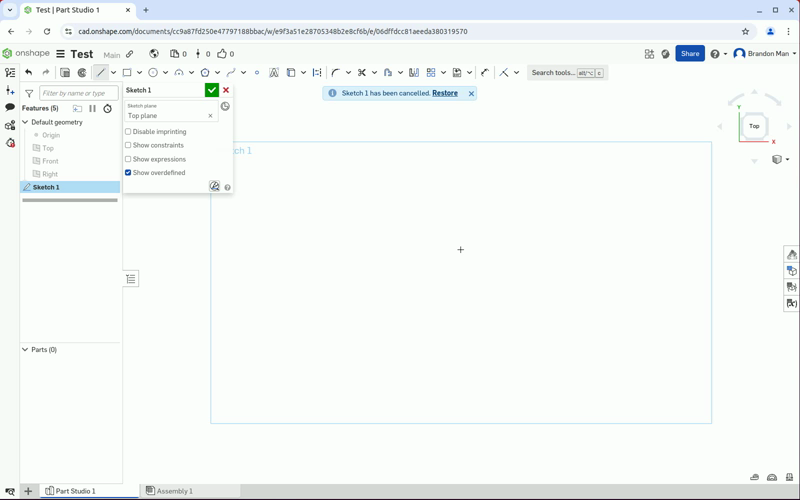
click(460, 249)
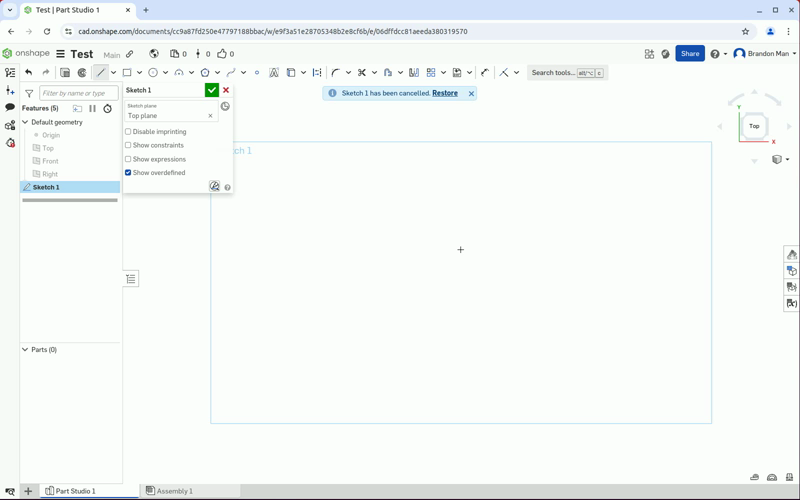
key_up(shift)
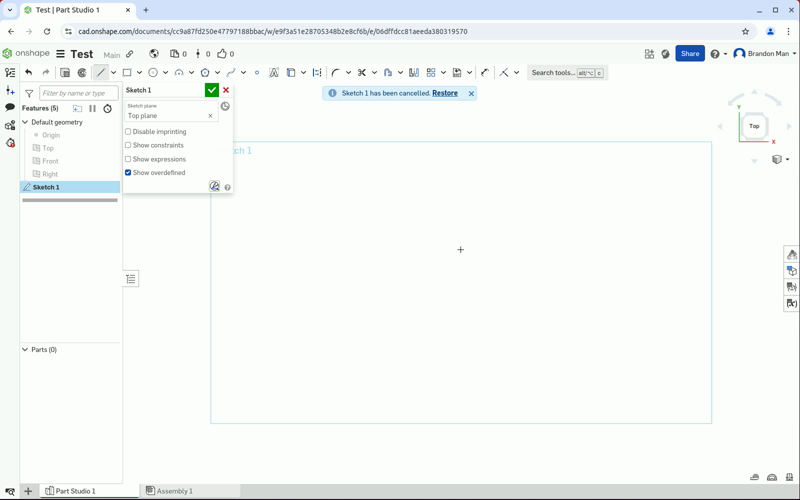
key_down(shift)
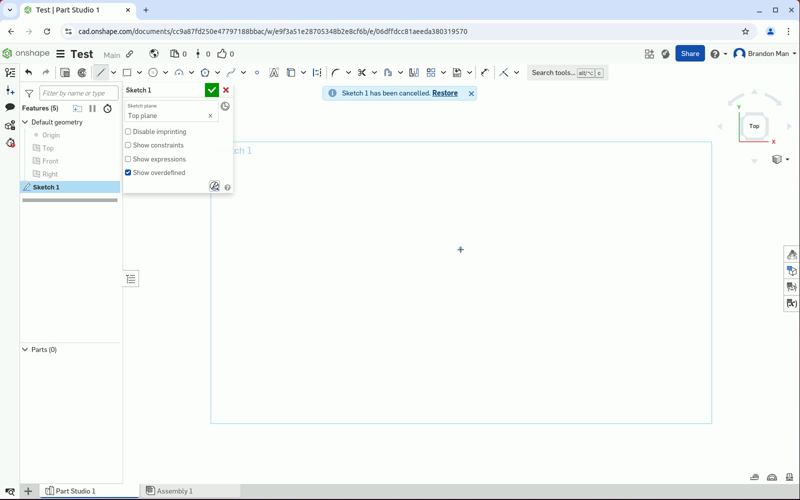
mouse_move(573, 249)
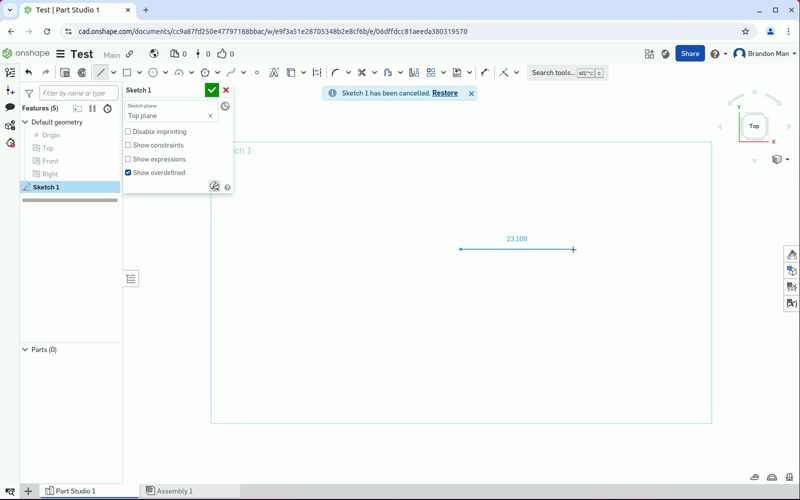
click(573, 249)
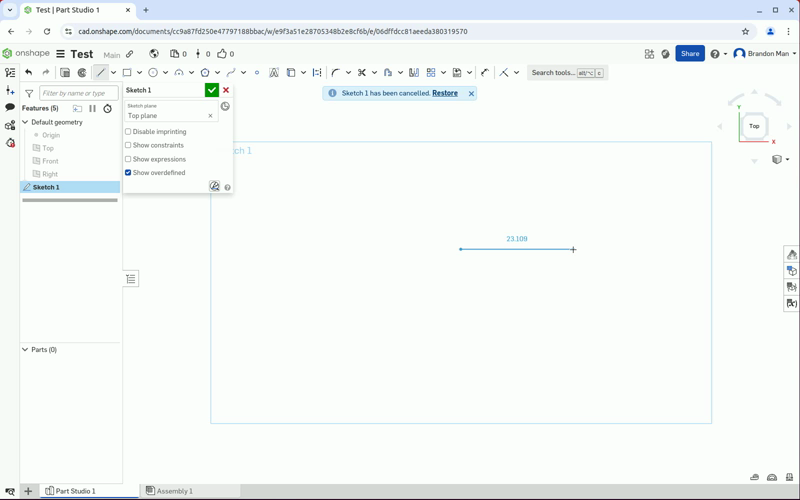
key_up(shift)
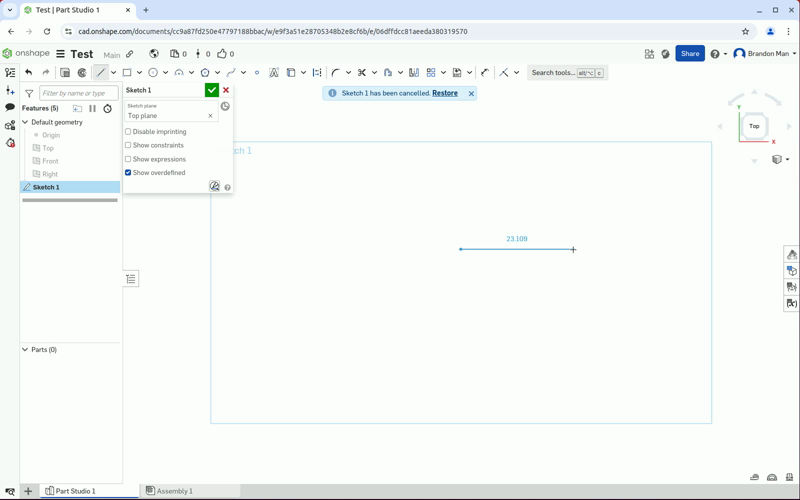
key_down(shift)
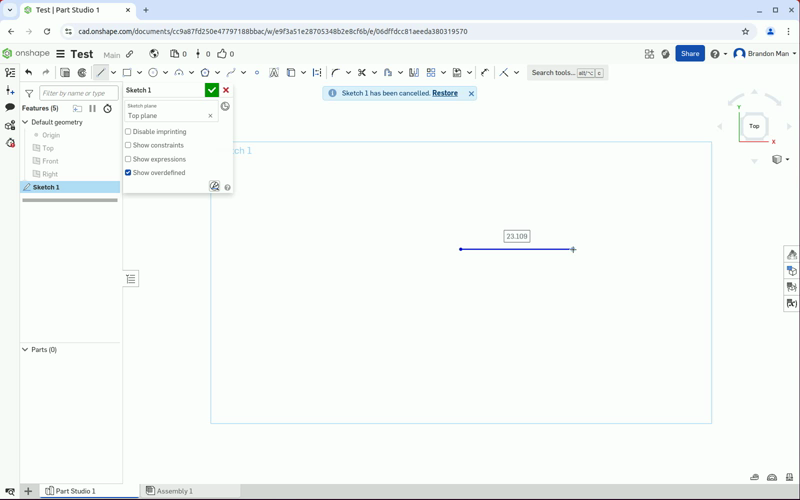
mouse_move(573, 174)
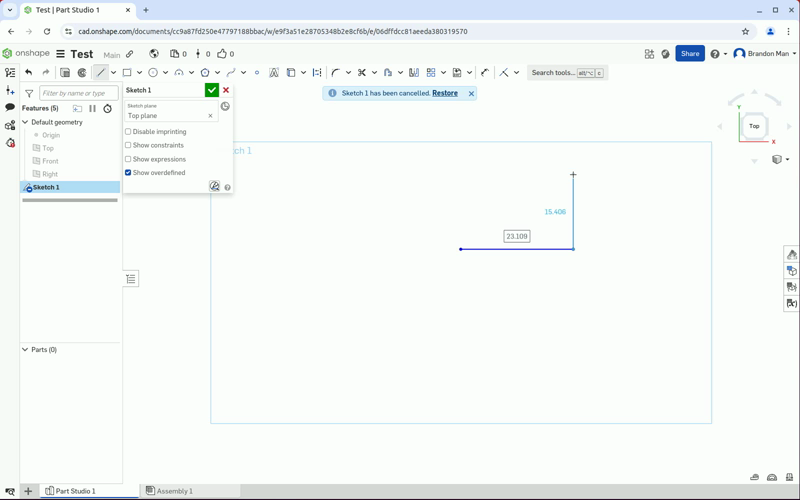
click(573, 174)
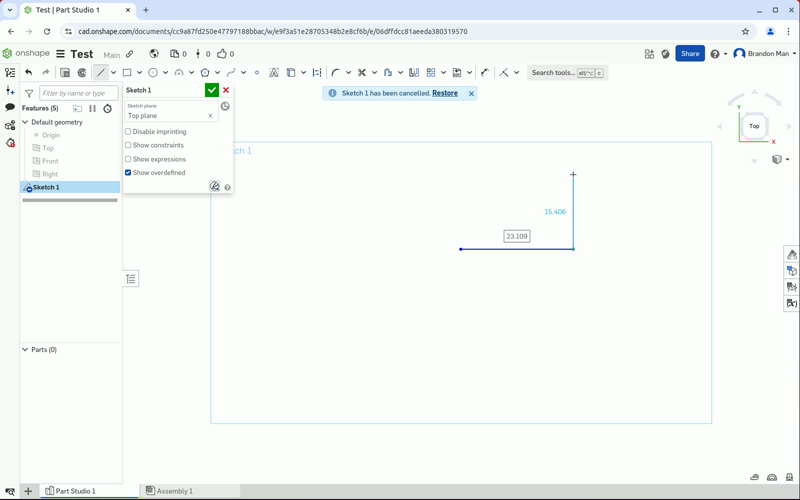
key_up(shift)
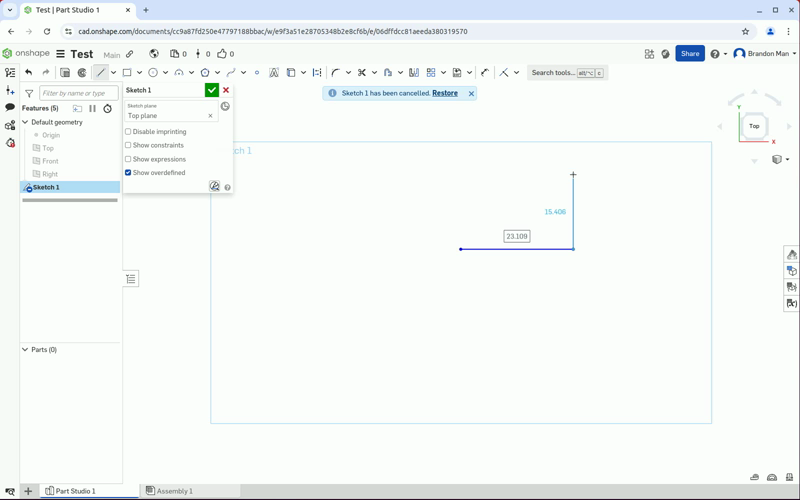
key_down(shift)
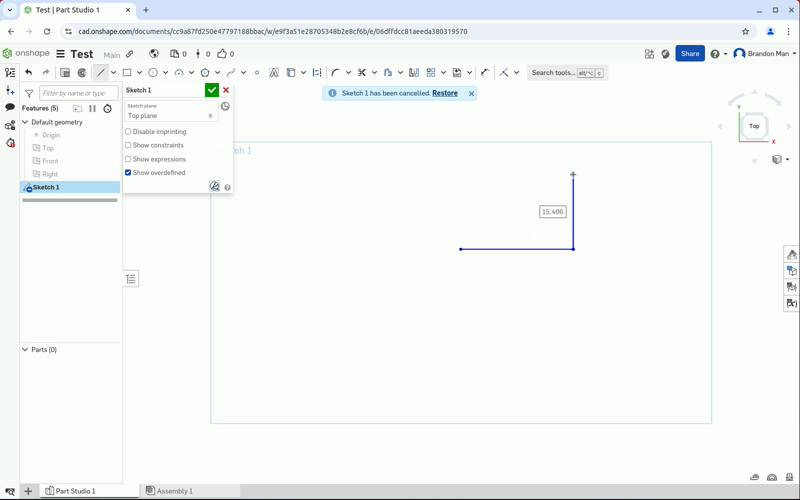
mouse_move(460, 174)
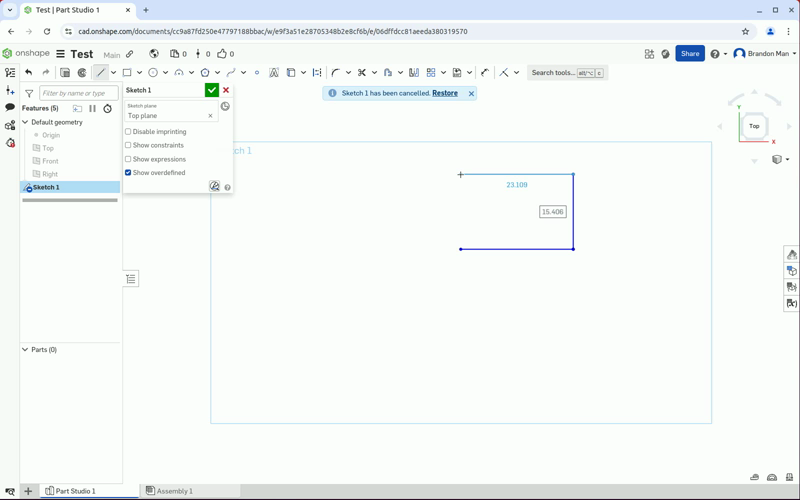
click(460, 174)
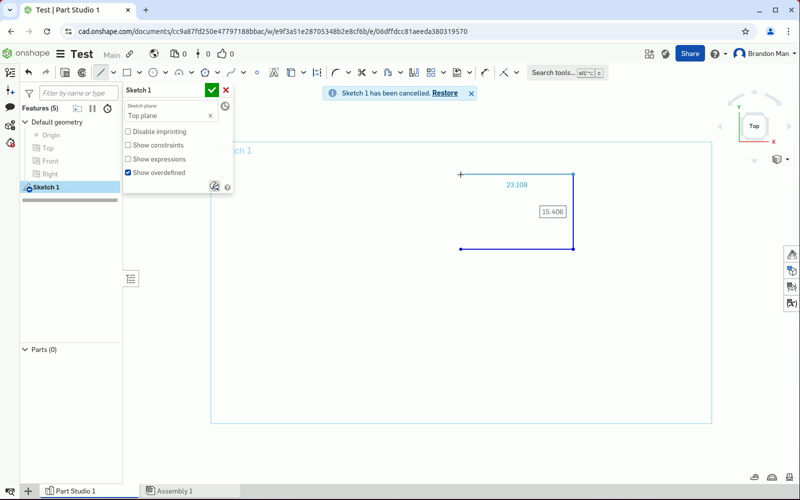
key_up(shift)
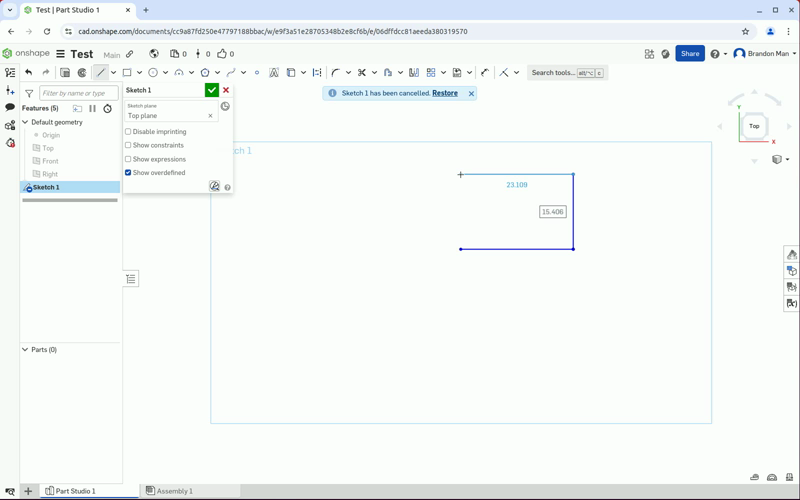
key_down(shift)
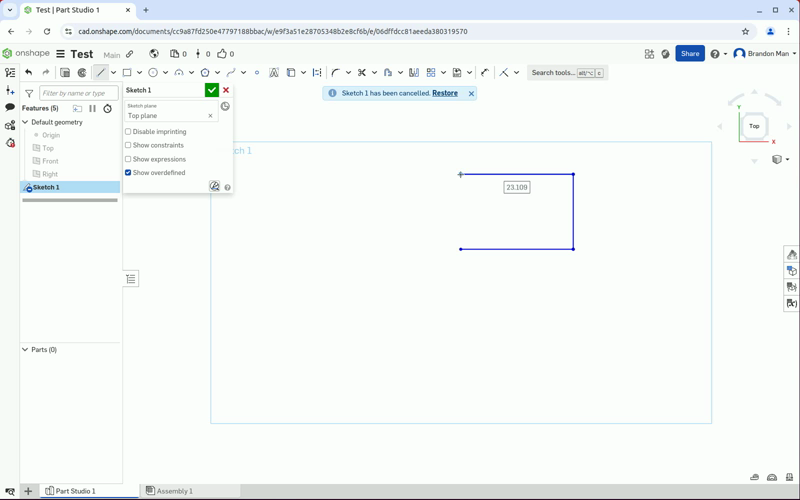
mouse_move(460, 249)
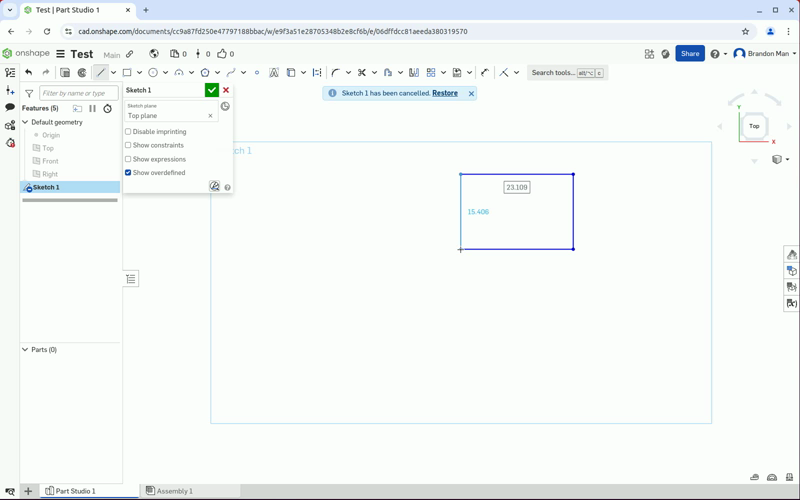
key_up(shift)
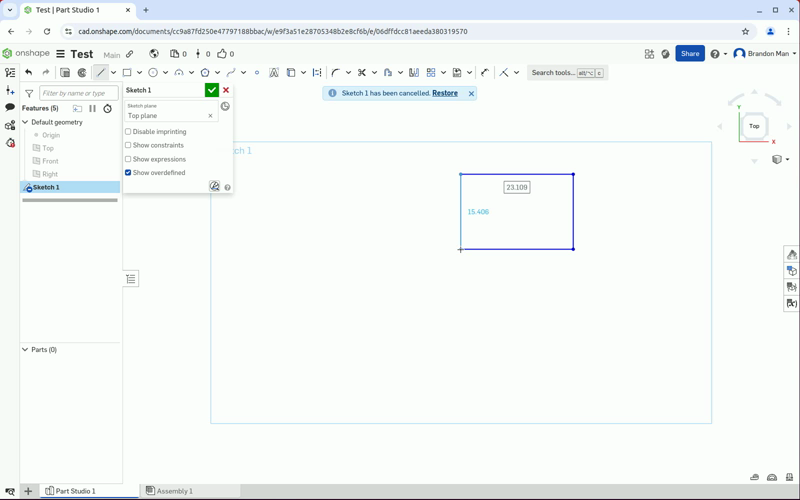
click(460, 249)
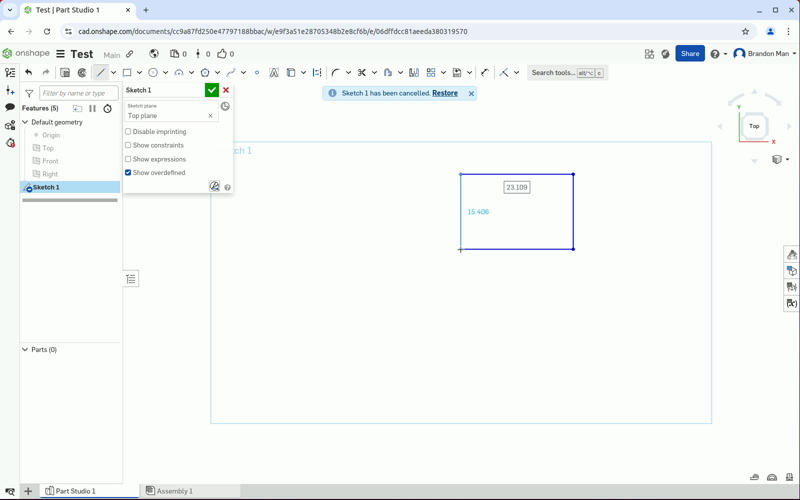
key(esc)
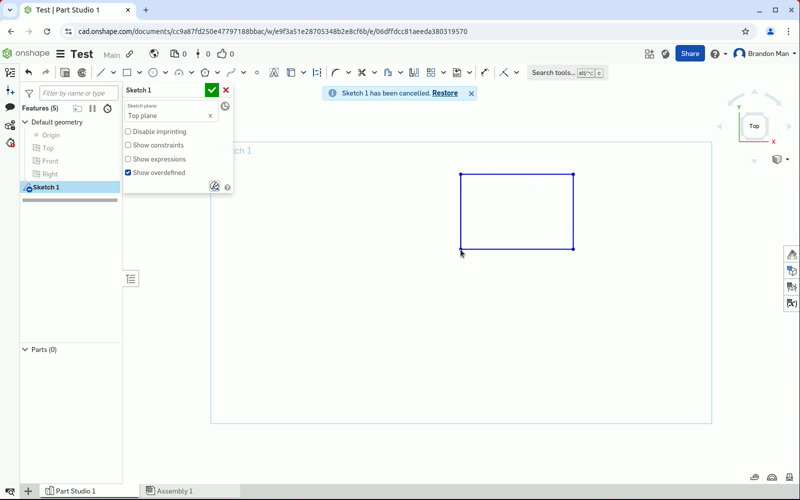
mouse_move(509, 229)
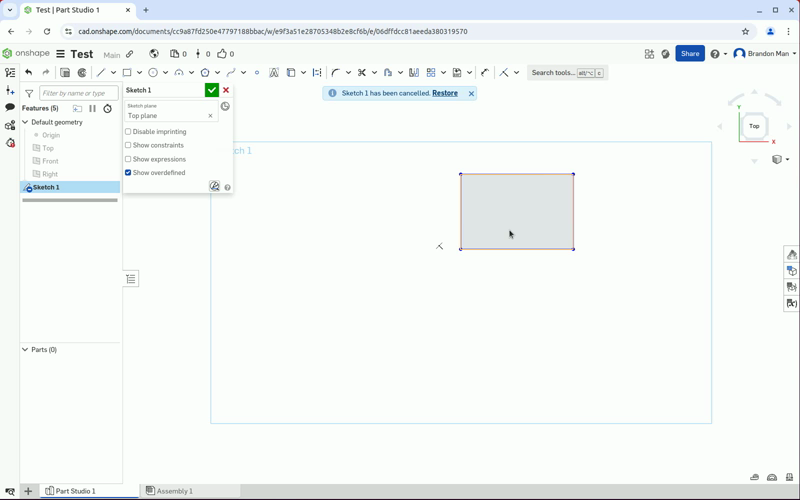
click(509, 229)
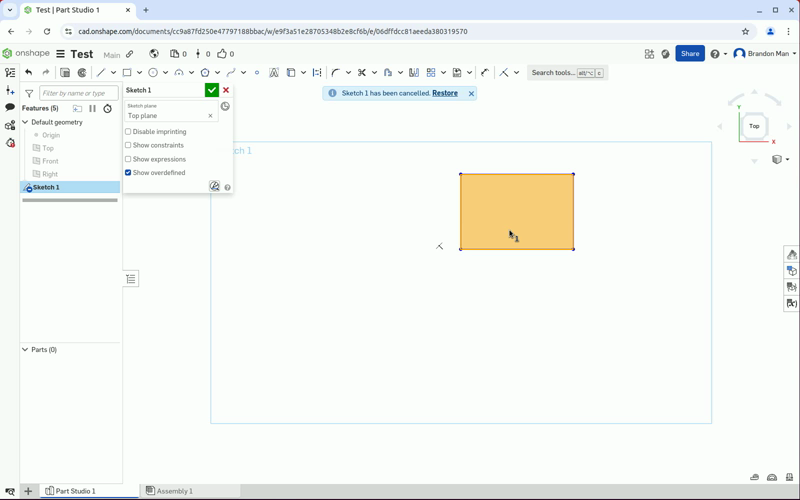
mouse_move(73, 352)
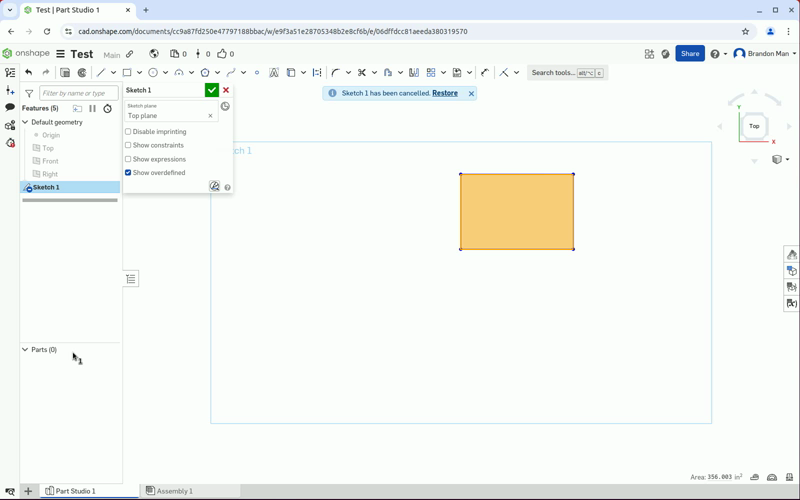
key(shift+y)
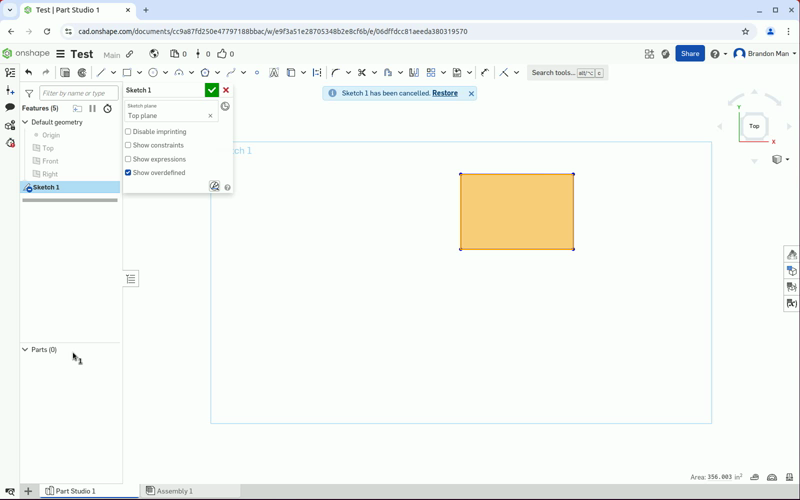
key(shift+e)
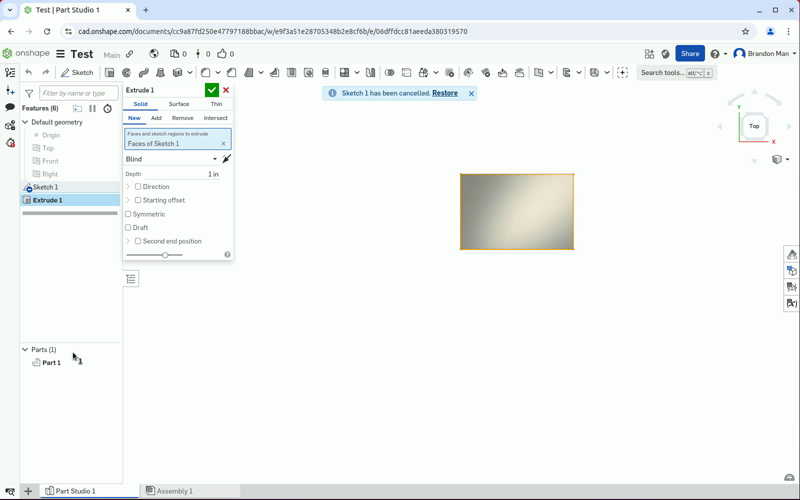
mouse_move(143, 106)
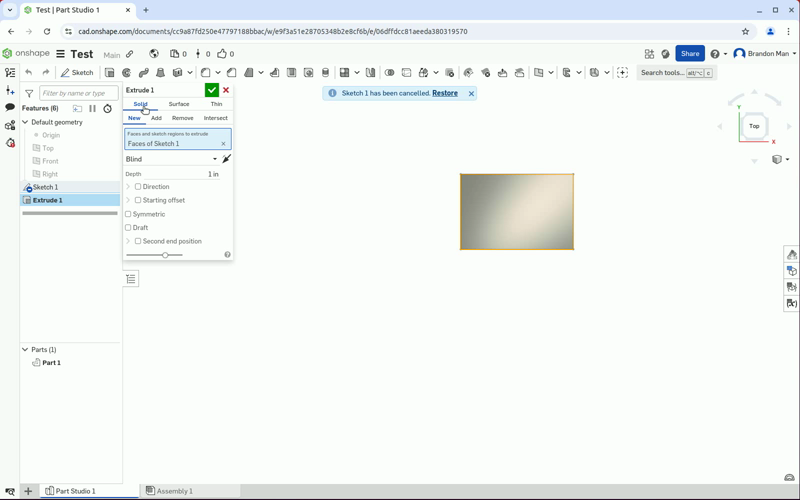
click(143, 106)
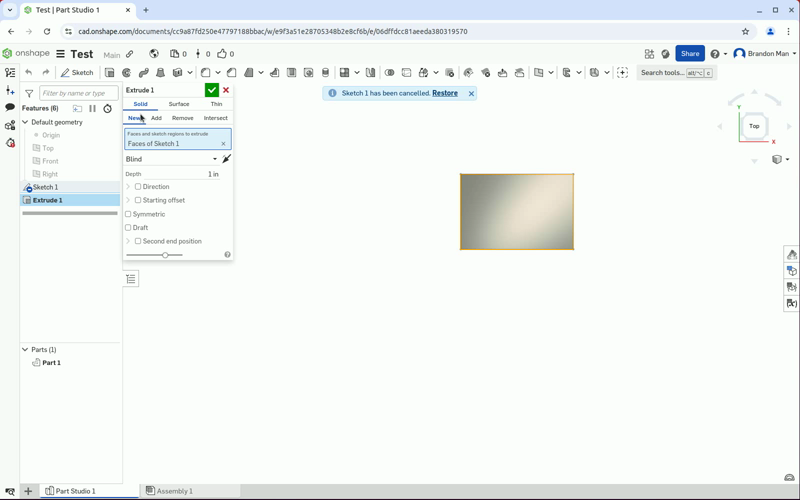
mouse_move(137, 120)
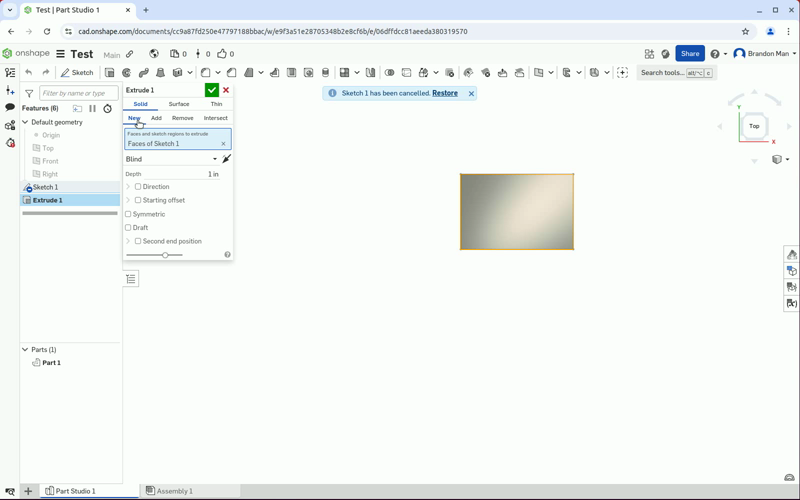
click(137, 120)
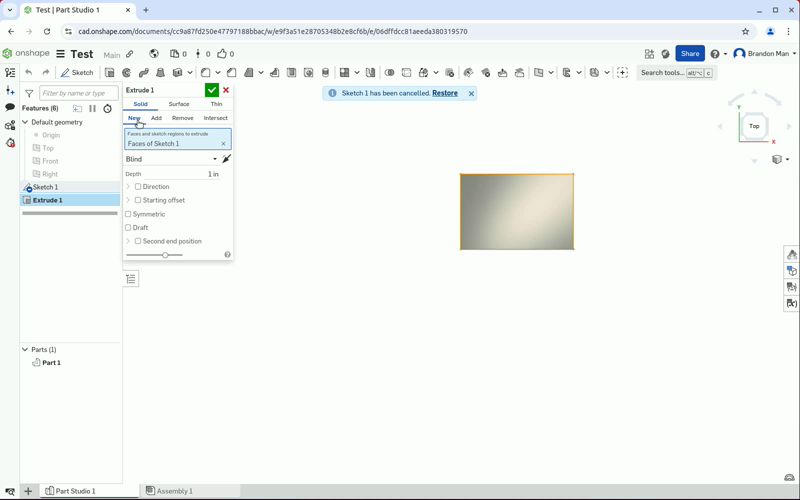
key(tab, 4)
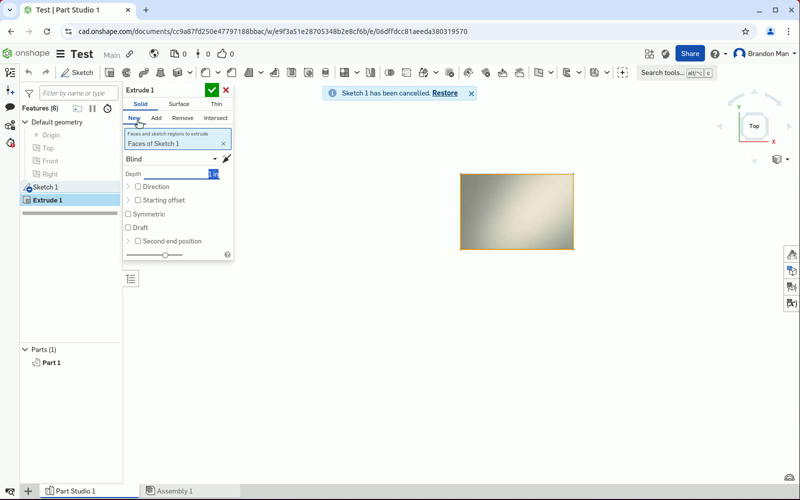
text(19.257)
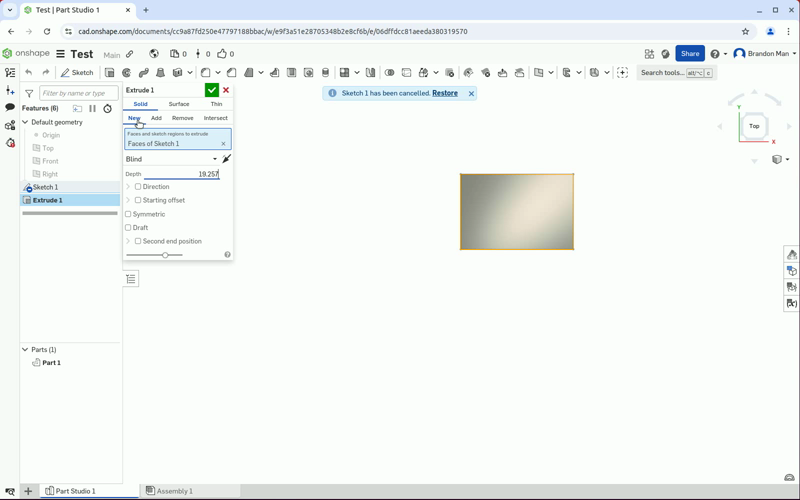
key(enter)
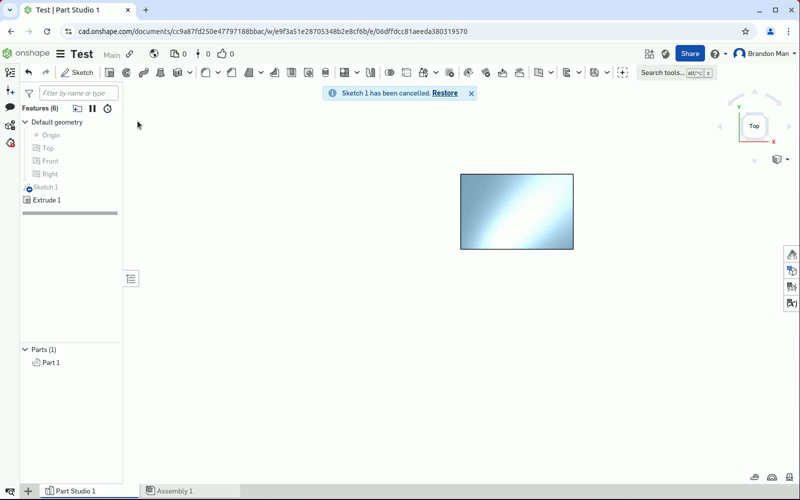
key(shift+h)
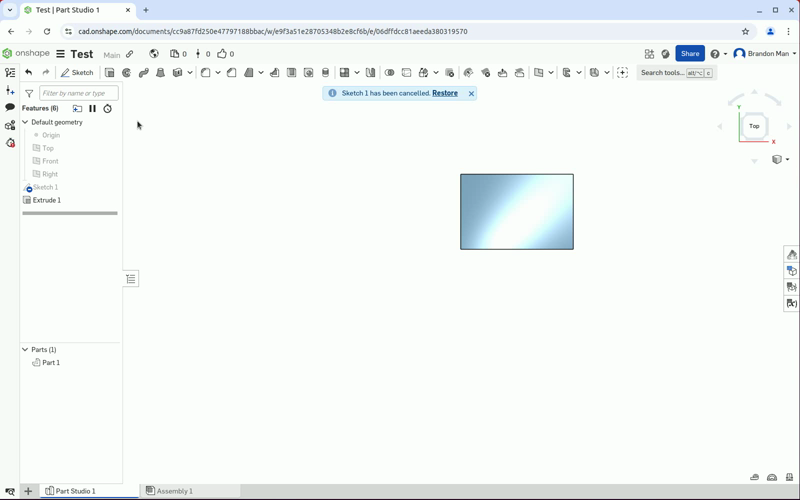
key(shift+h)
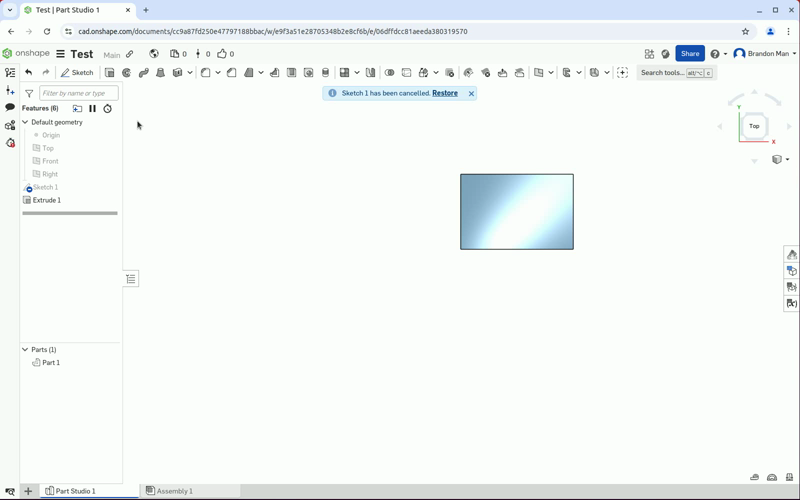
mouse_move(73, 189)
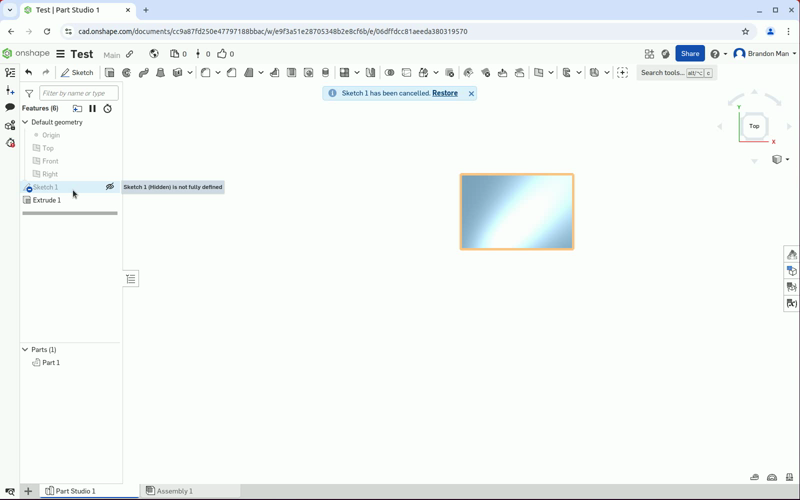
click(73, 189)
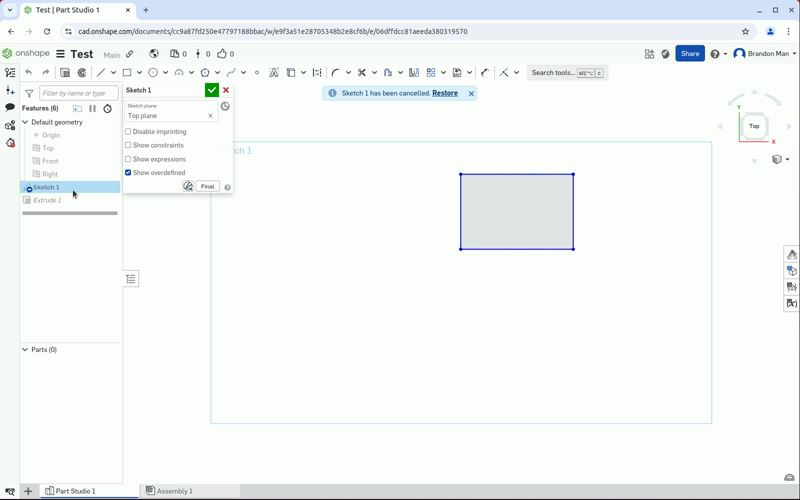
mouse_move(229, 92)
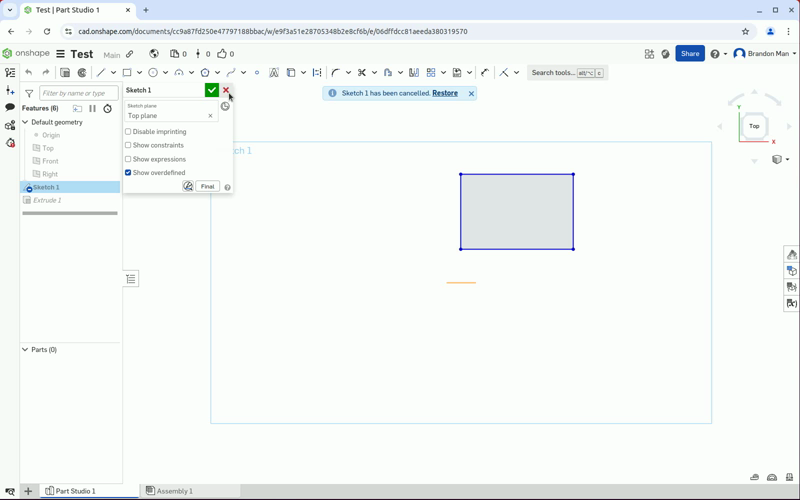
click(229, 92)
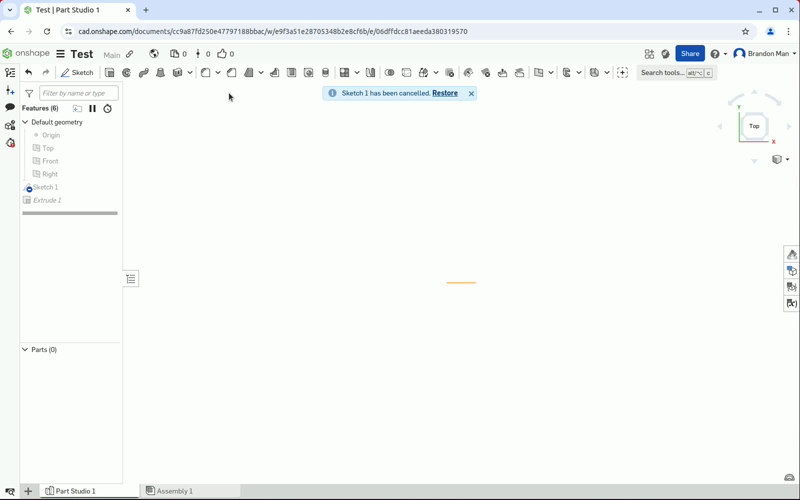
mouse_move(541, 75)
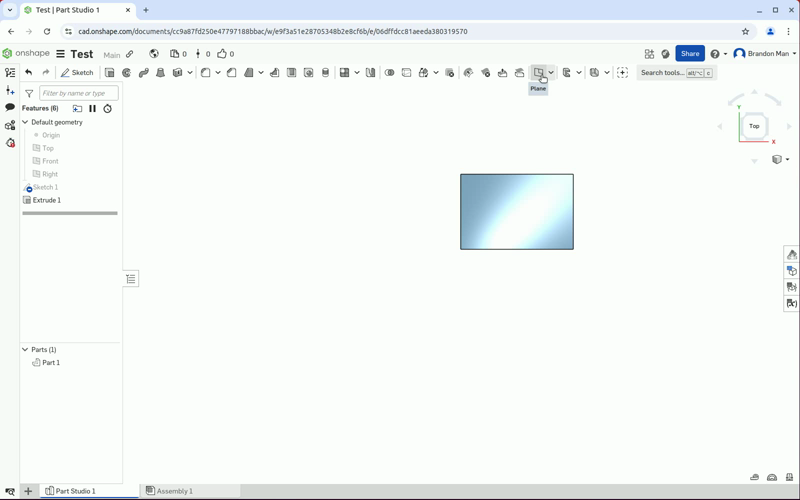
click(541, 75)
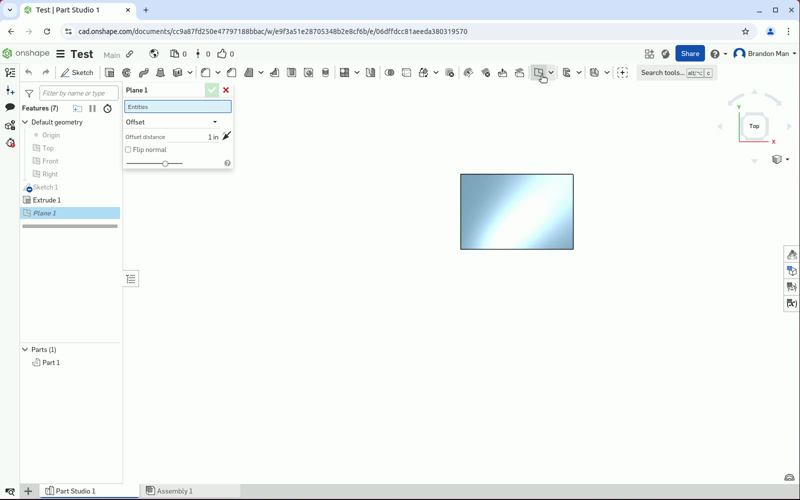
mouse_move(73, 150)
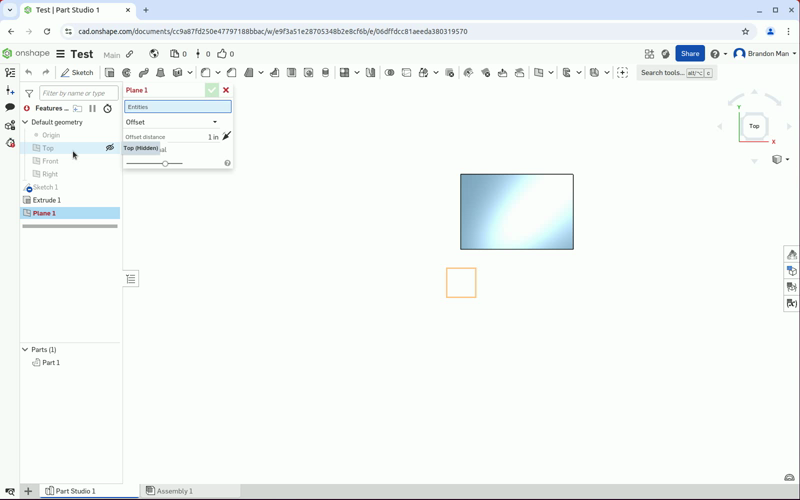
click(73, 150)
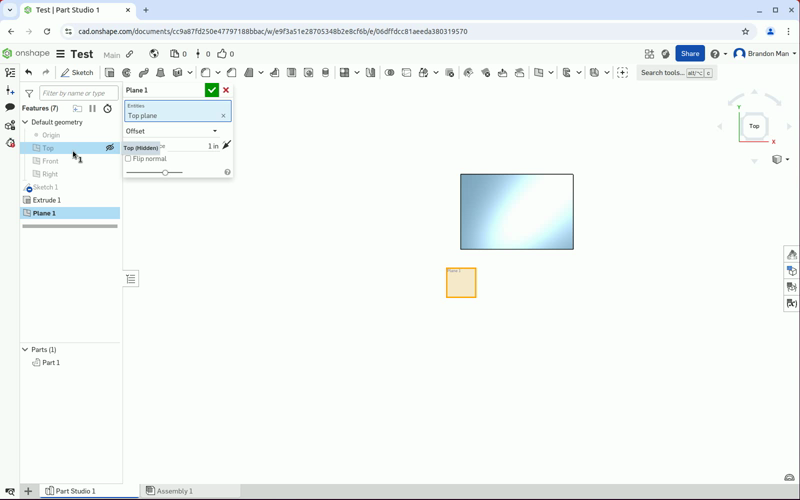
key(tab, 2)
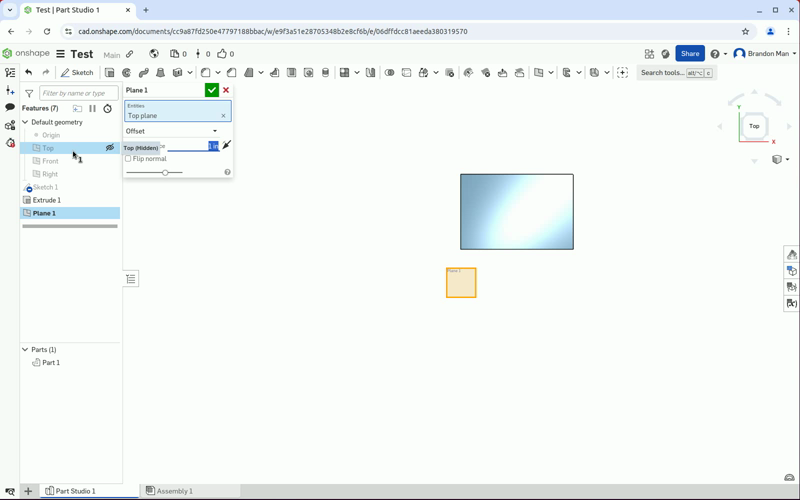
text(19.257)
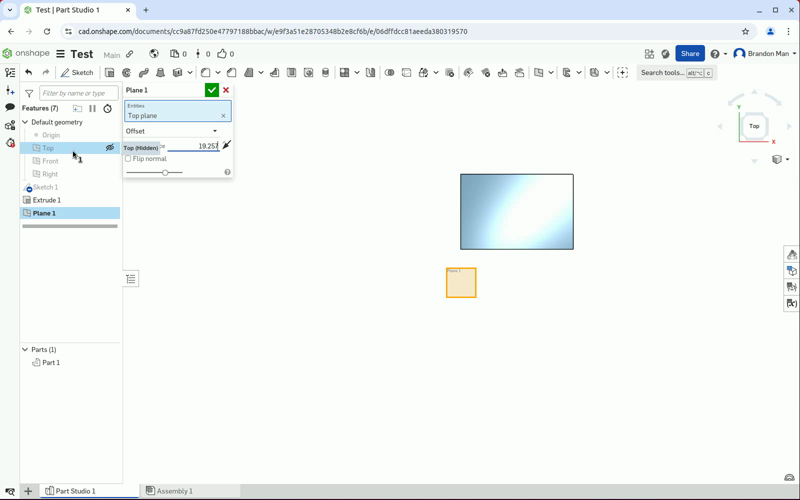
key(enter, 2)
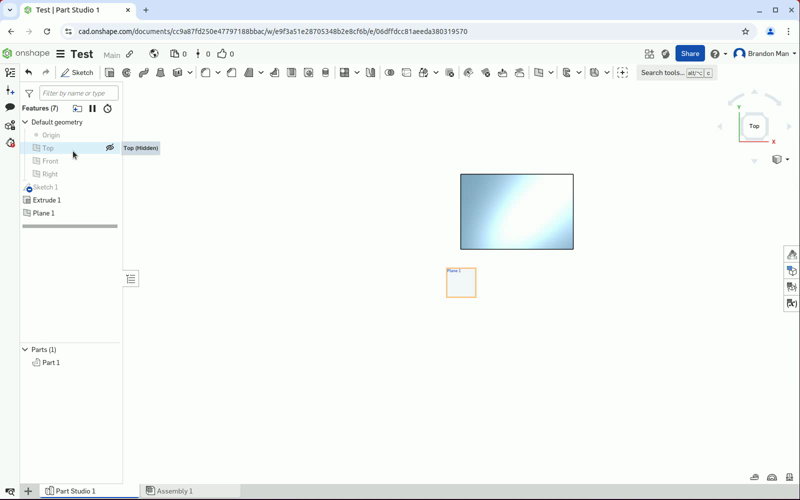
key(shift+s)
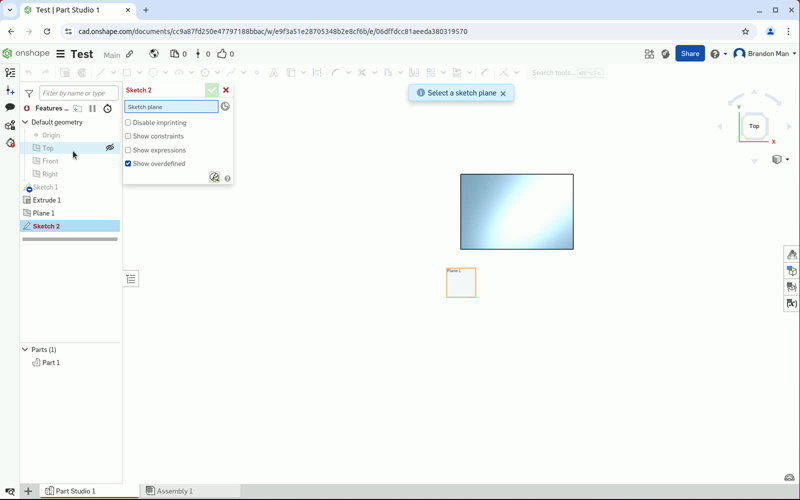
mouse_move(73, 215)
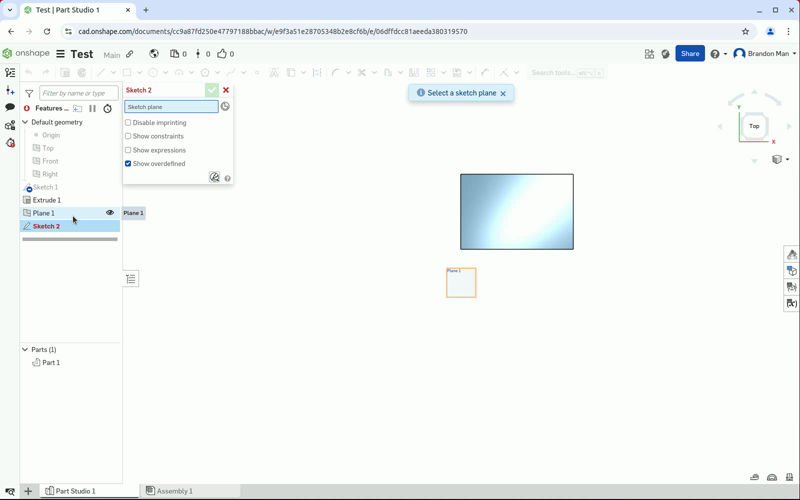
click(73, 215)
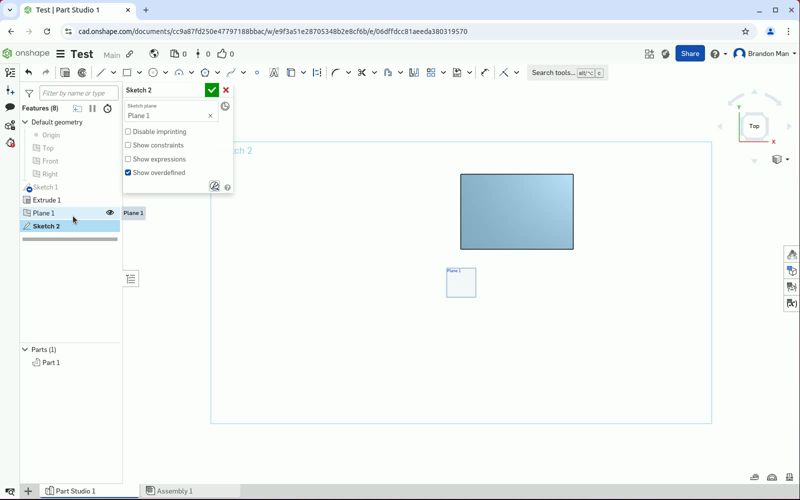
mouse_move(73, 352)
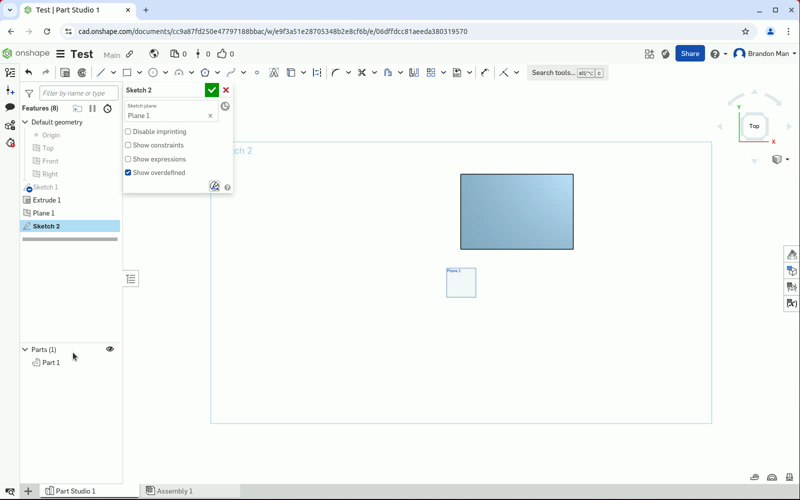
key(y)
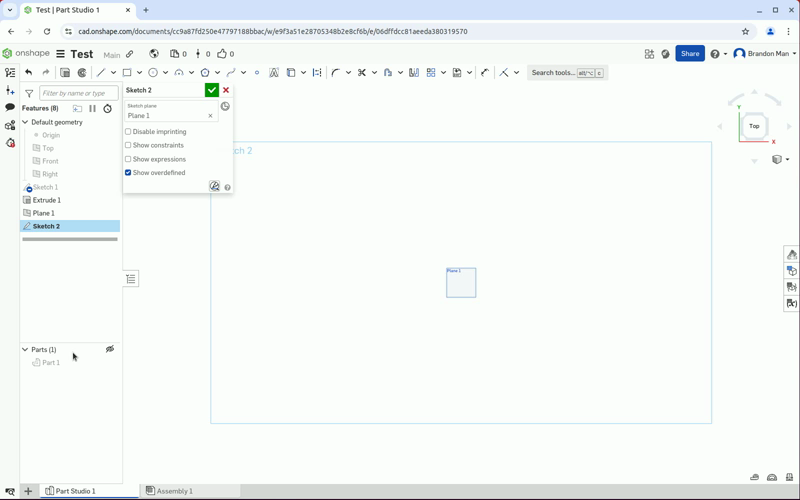
key(l)
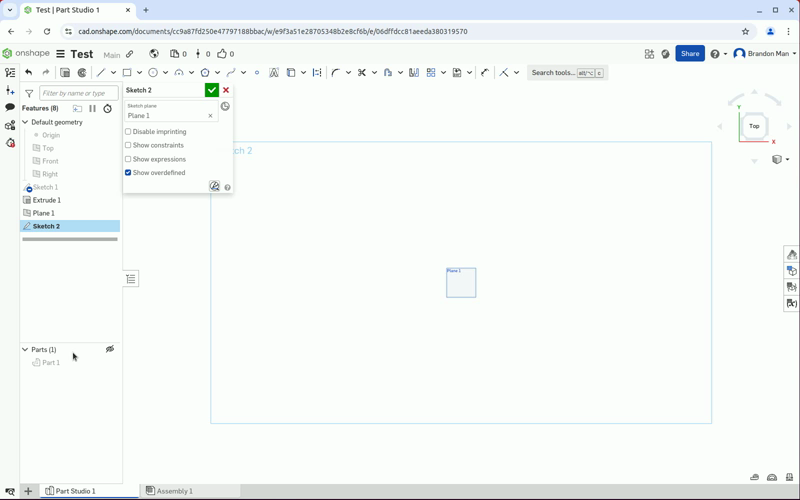
key_down(shift)
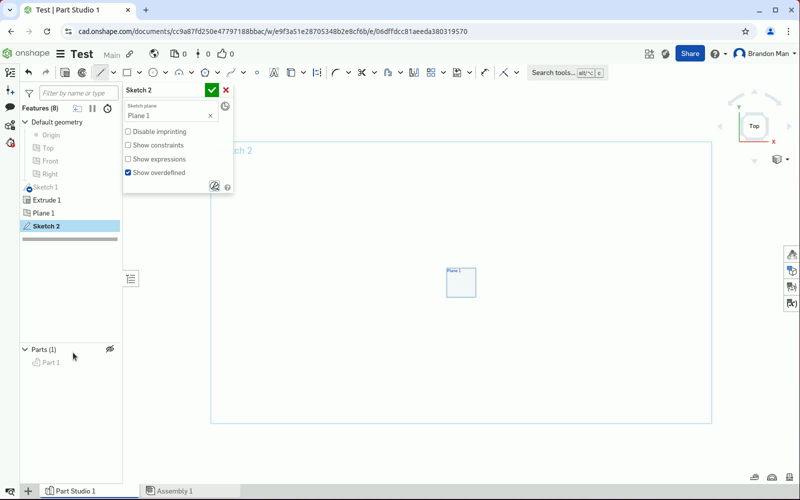
mouse_move(460, 249)
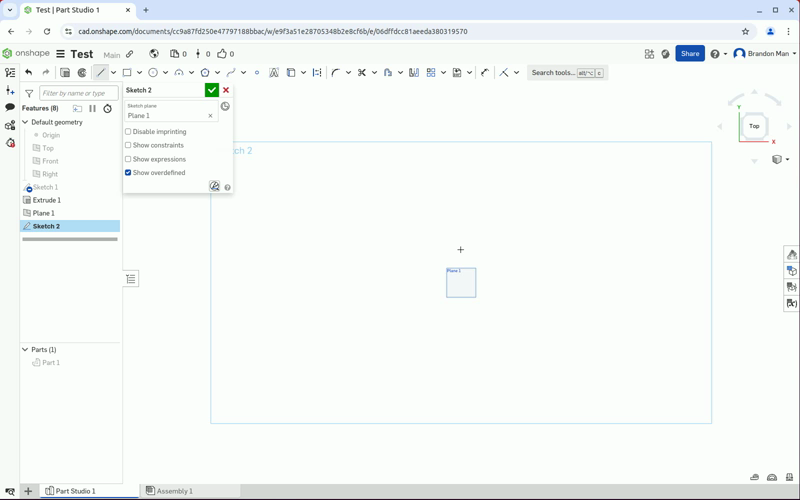
click(460, 249)
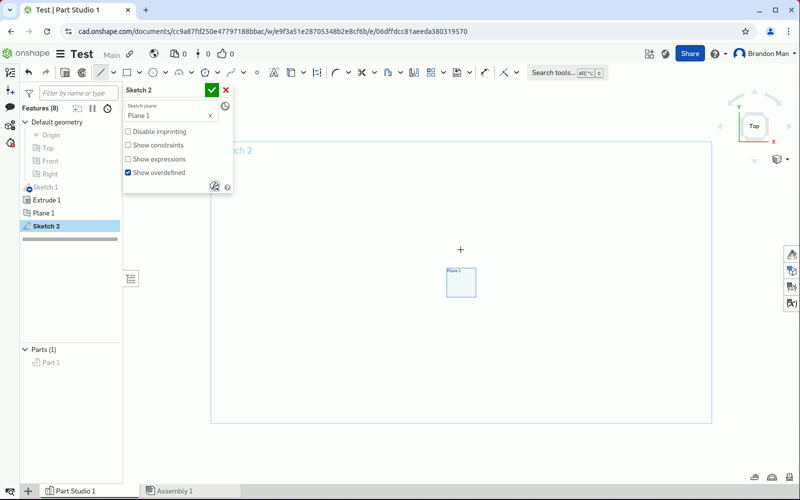
key_up(shift)
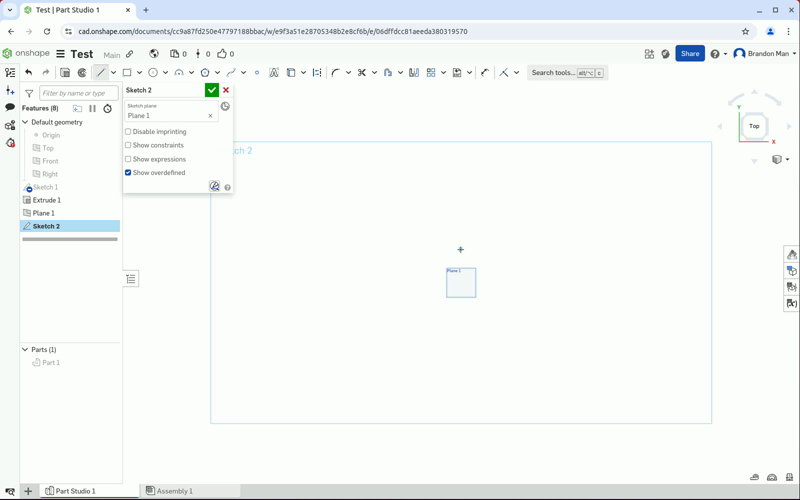
key_down(shift)
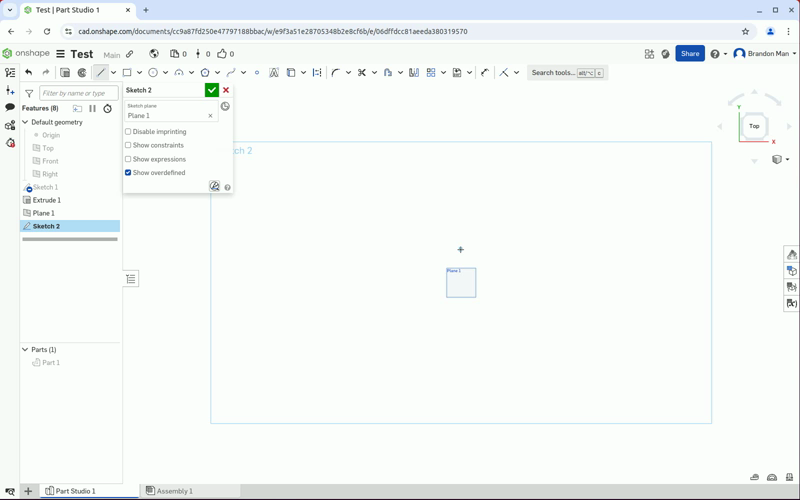
mouse_move(573, 249)
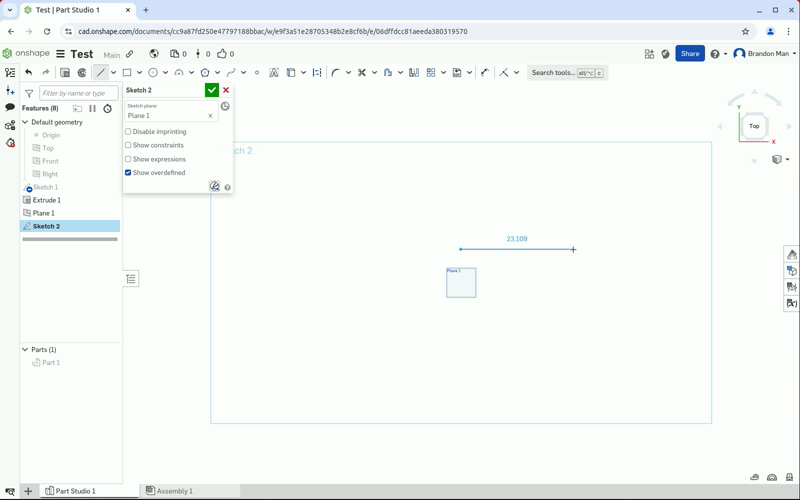
click(573, 249)
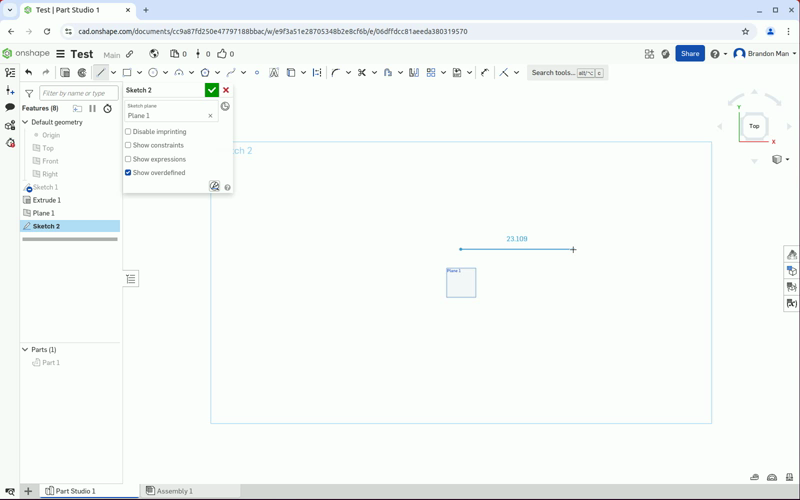
key_up(shift)
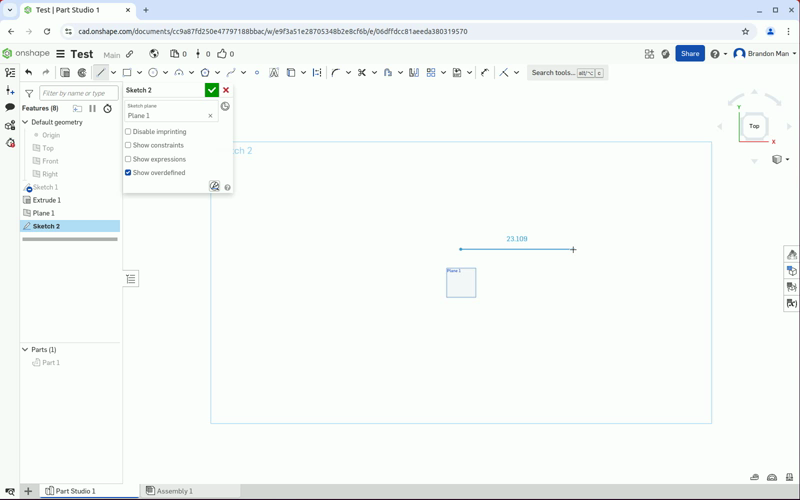
key_down(shift)
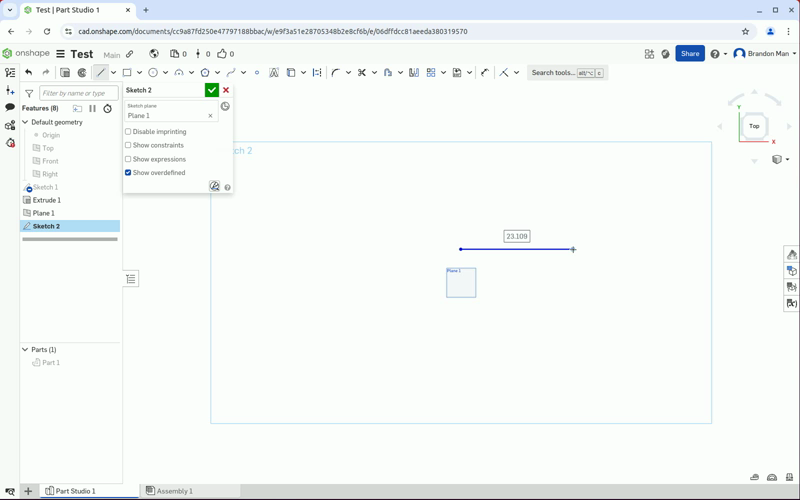
mouse_move(589, 249)
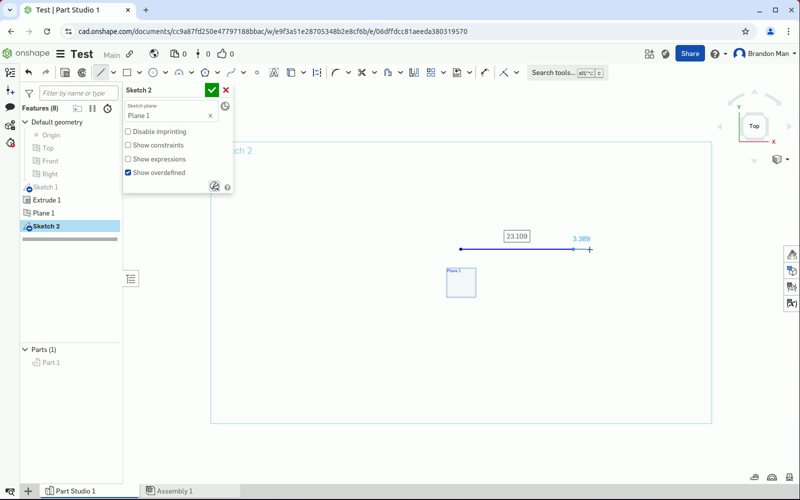
mouse_move(573, 210)
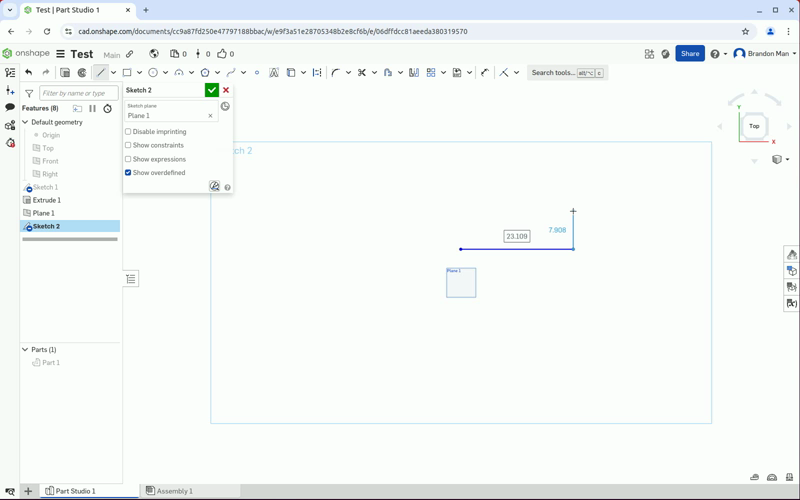
click(573, 210)
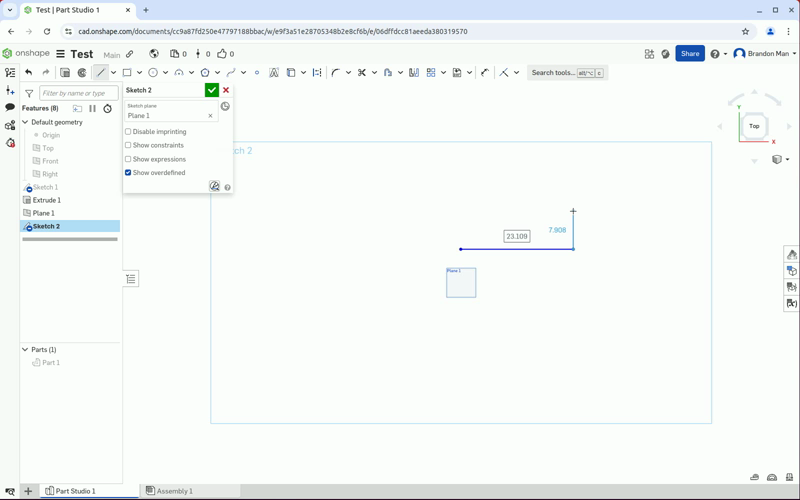
key_up(shift)
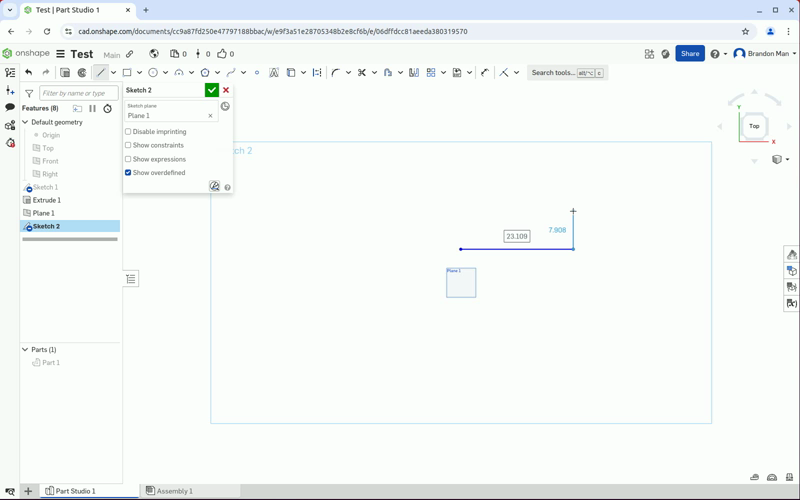
key_down(shift)
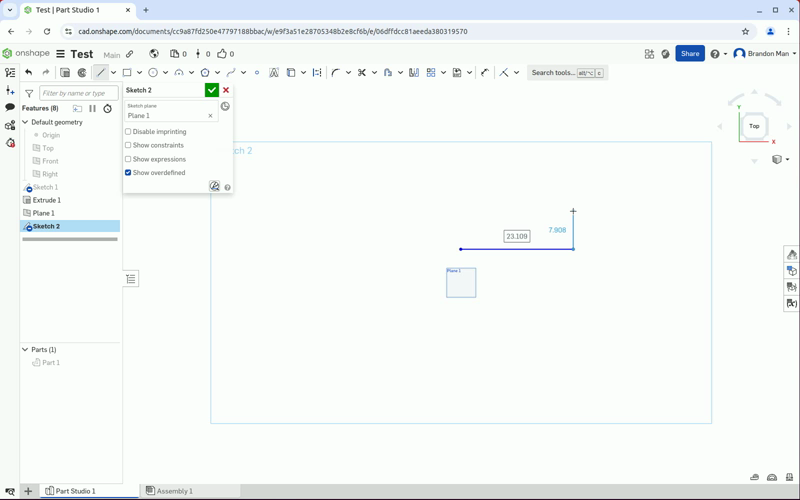
mouse_move(460, 210)
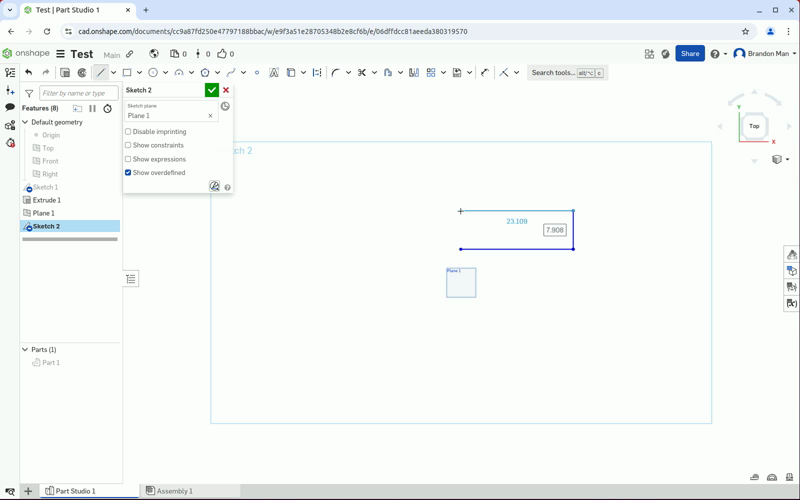
click(460, 210)
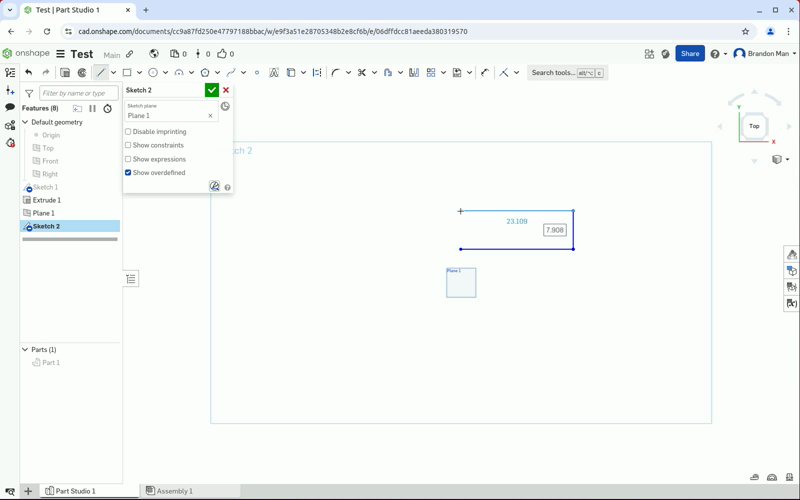
key_up(shift)
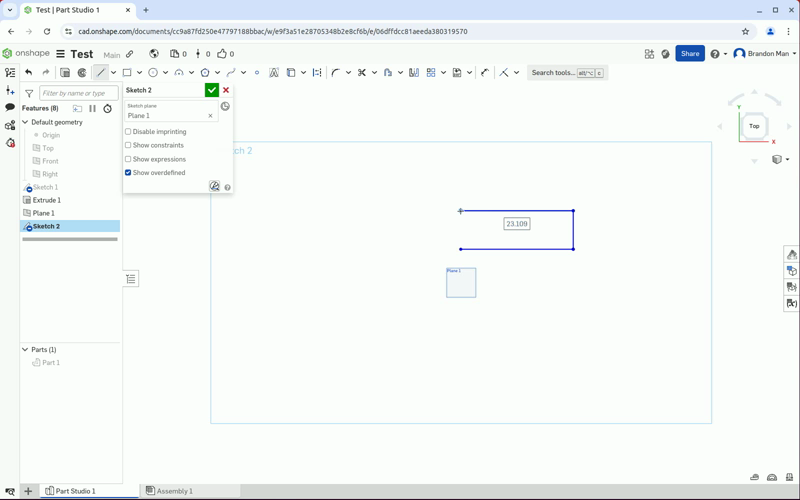
mouse_move(490, 210)
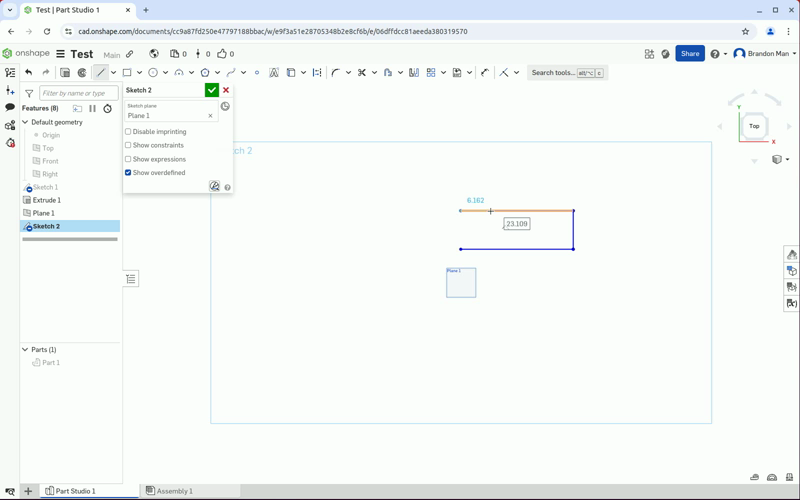
key_down(shift)
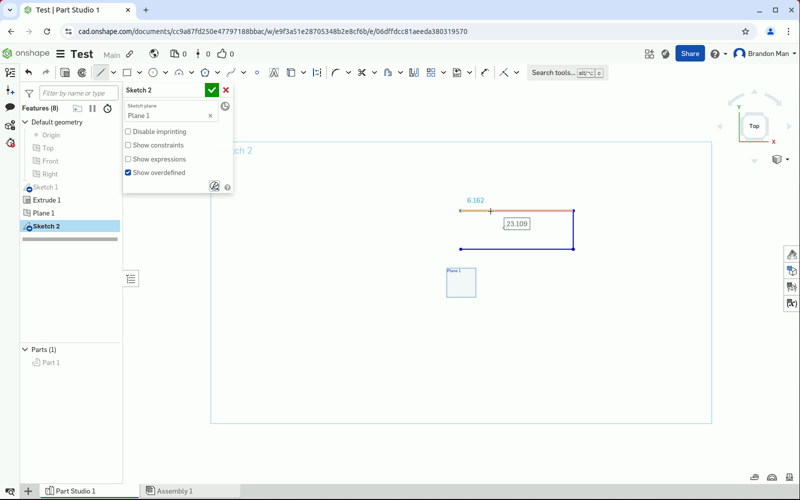
mouse_move(460, 249)
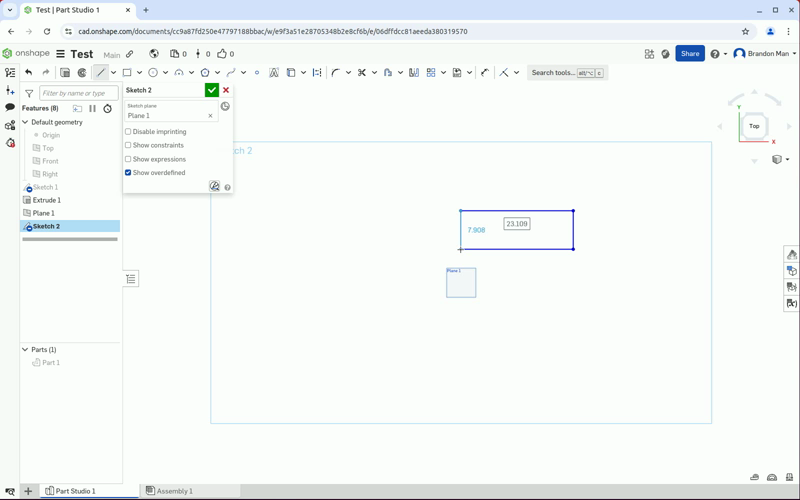
key_up(shift)
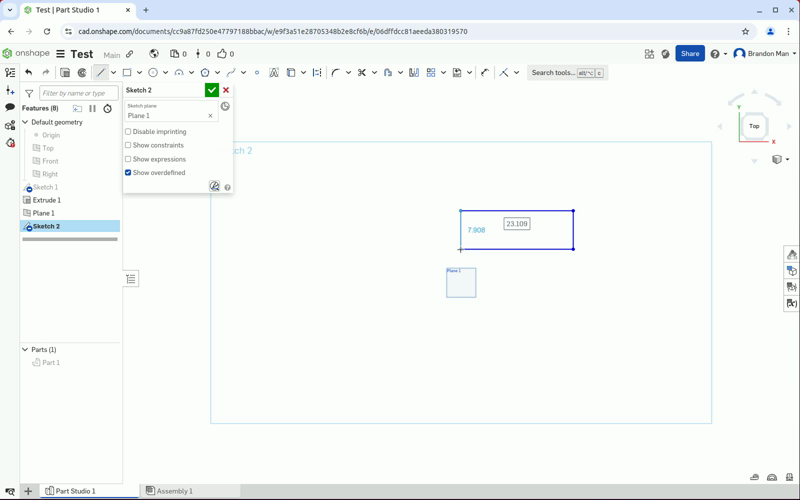
click(460, 249)
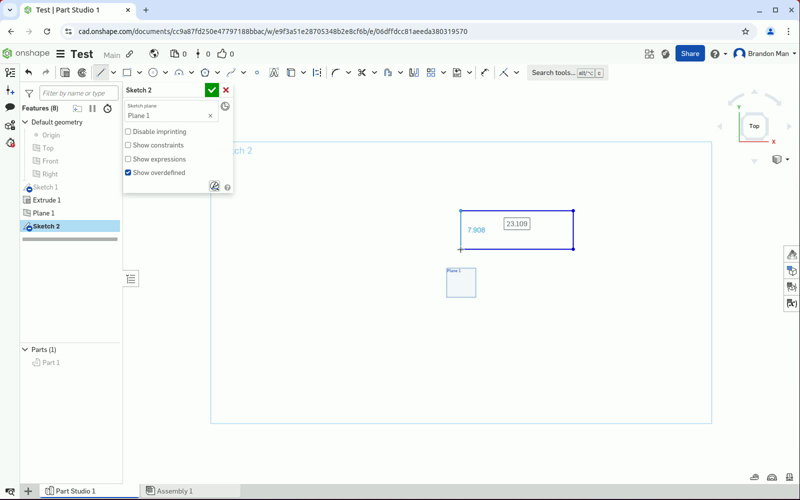
key(esc)
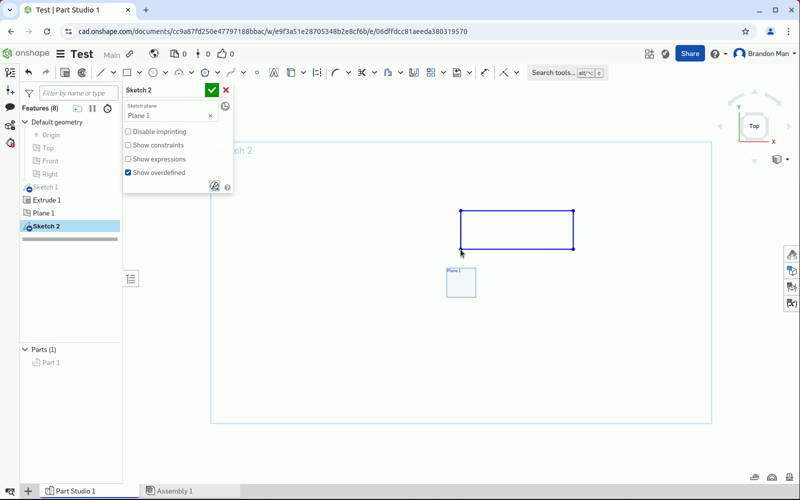
mouse_move(467, 229)
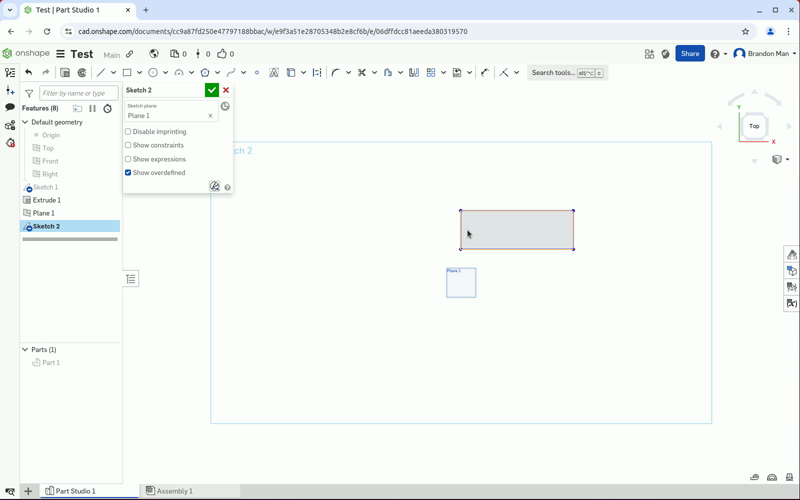
click(467, 229)
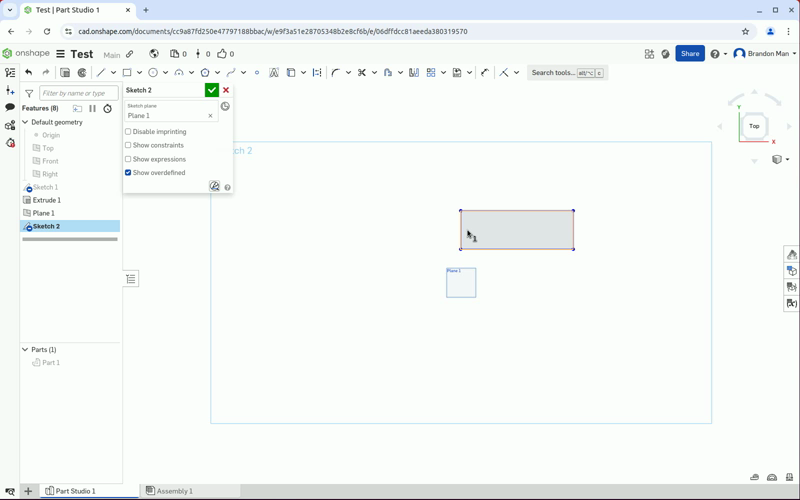
mouse_move(73, 352)
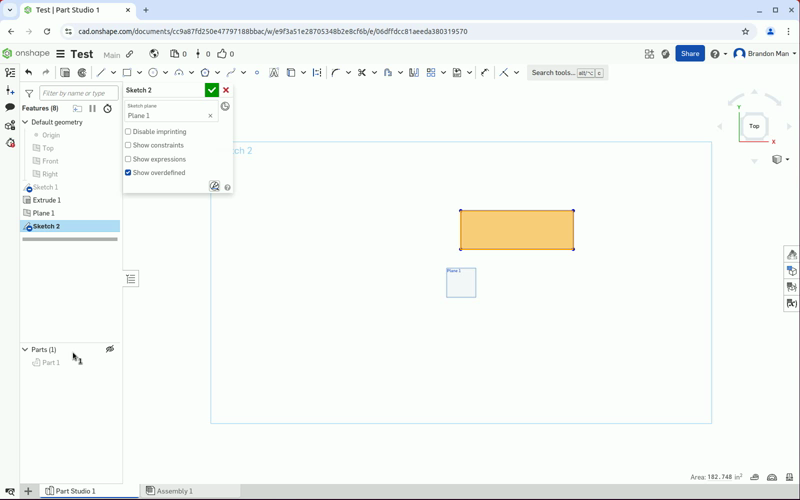
key(shift+y)
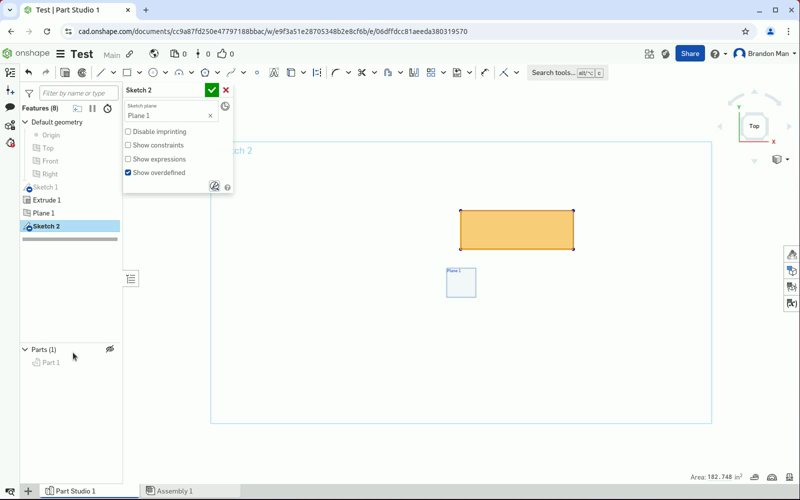
key(shift+e)
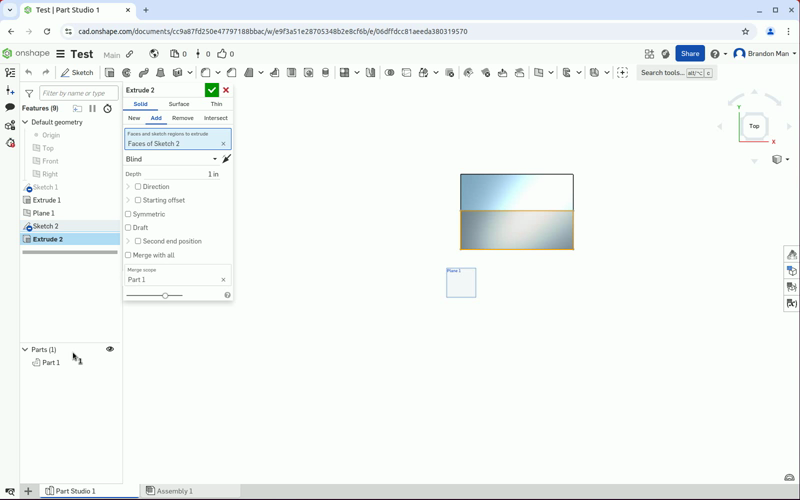
mouse_move(143, 106)
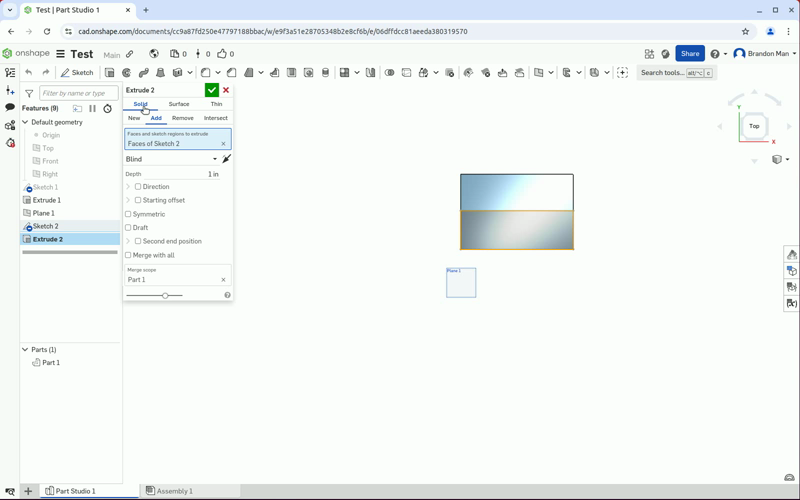
click(143, 106)
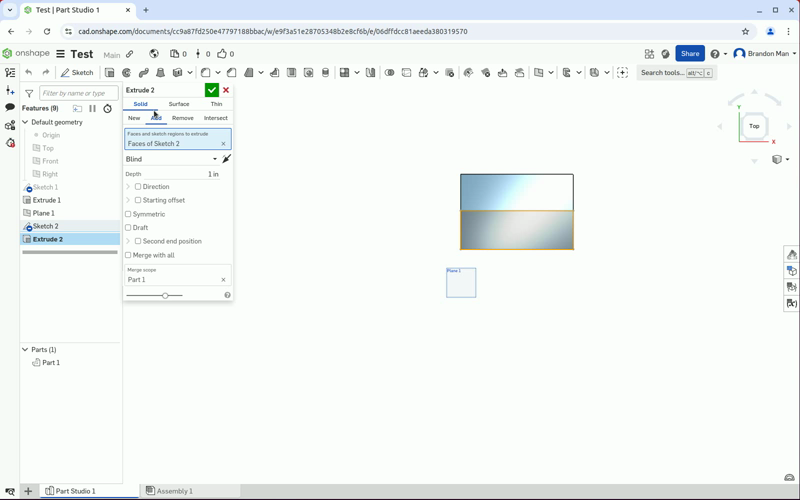
mouse_move(186, 120)
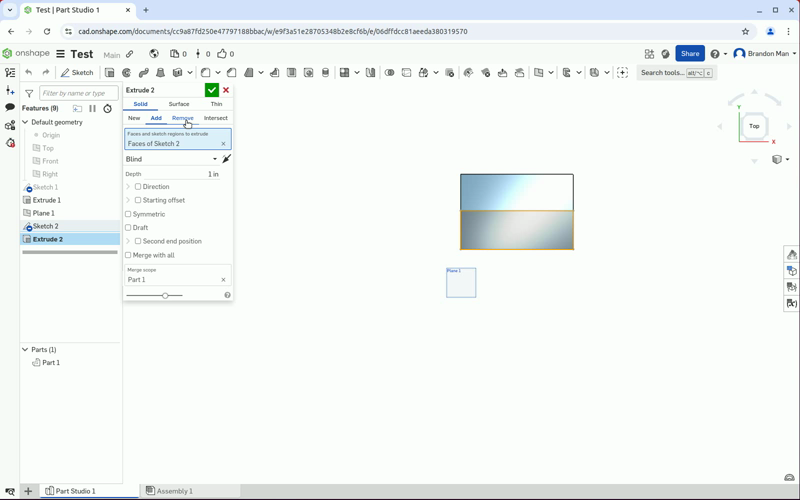
click(186, 120)
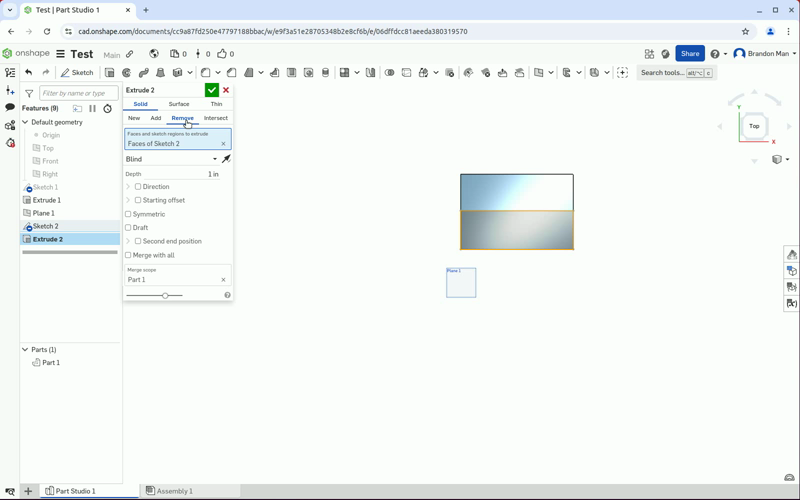
key(tab, 4)
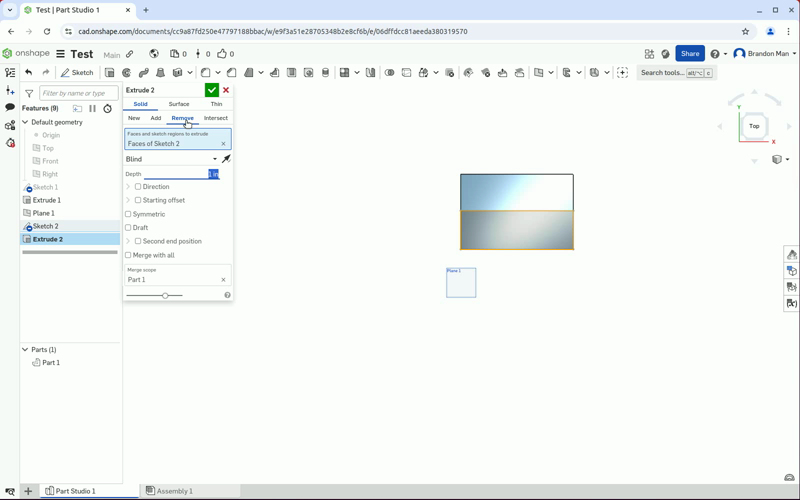
text(11.554)
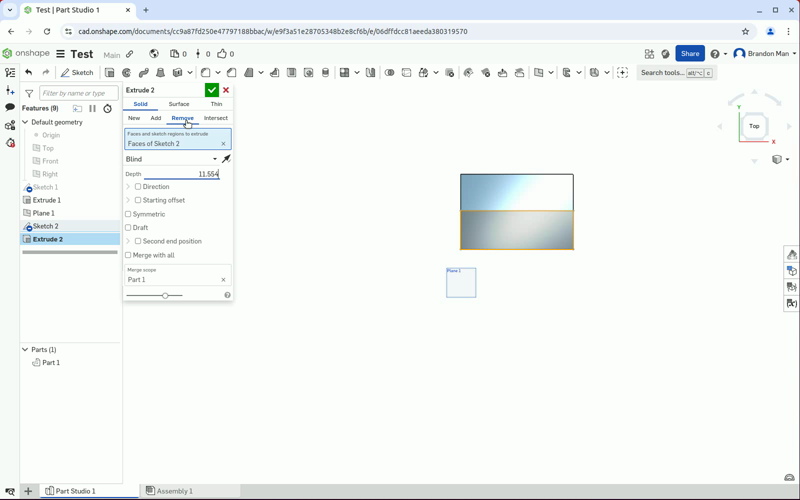
key(tab, 6)
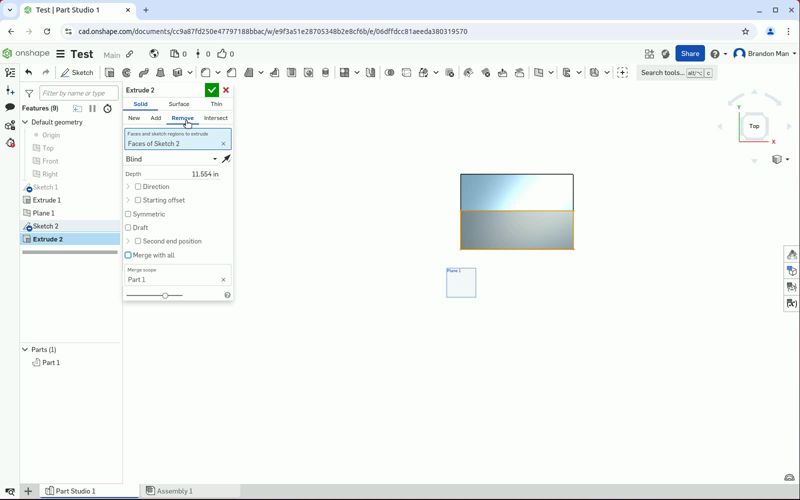
key(space)
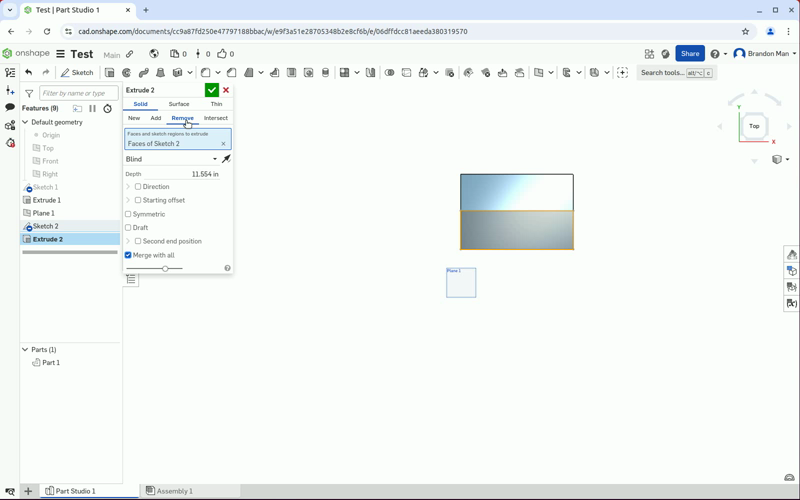
key(enter)
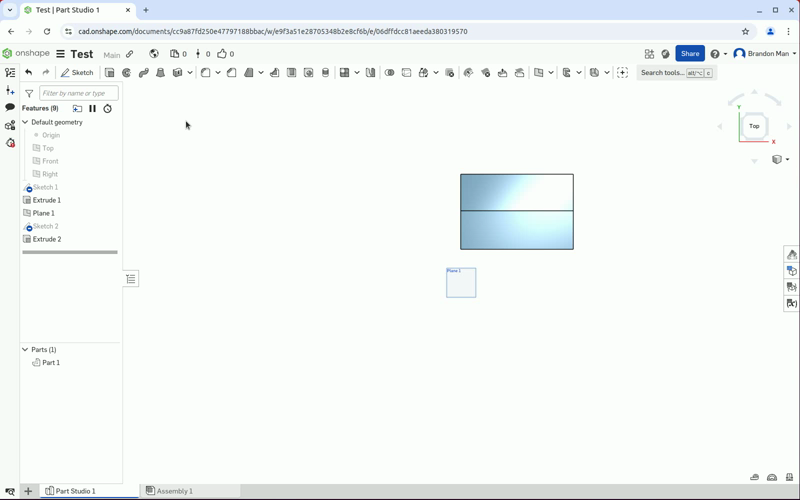
key(shift+h)
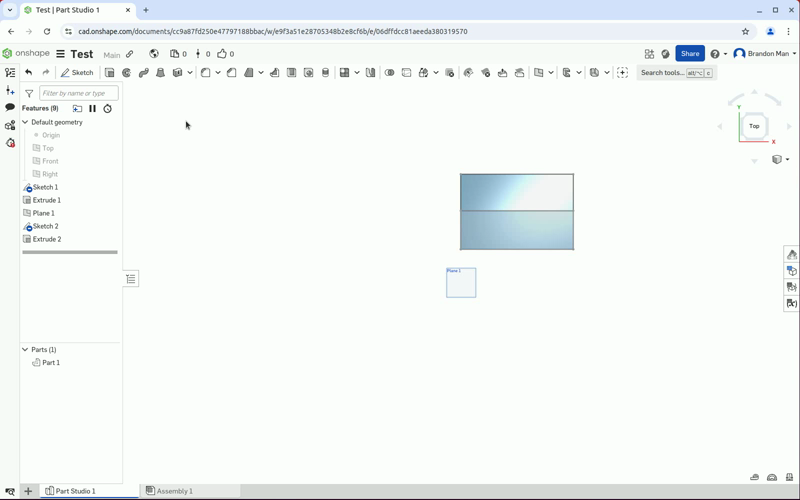
key(shift+h)
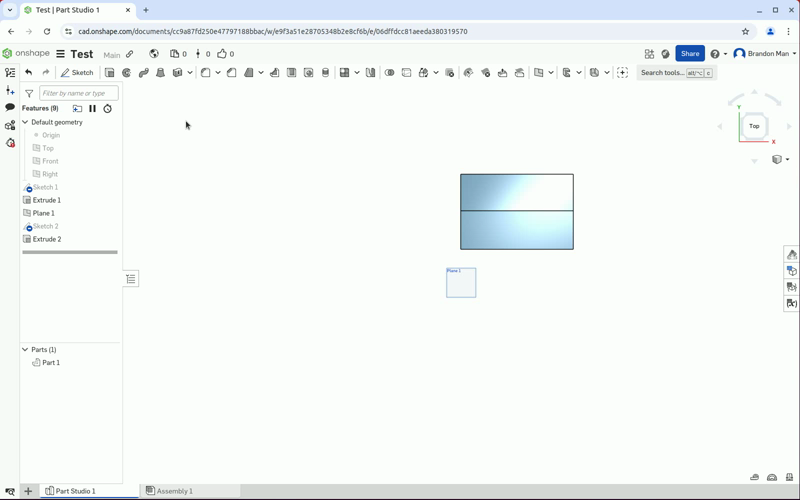
mouse_move(73, 189)
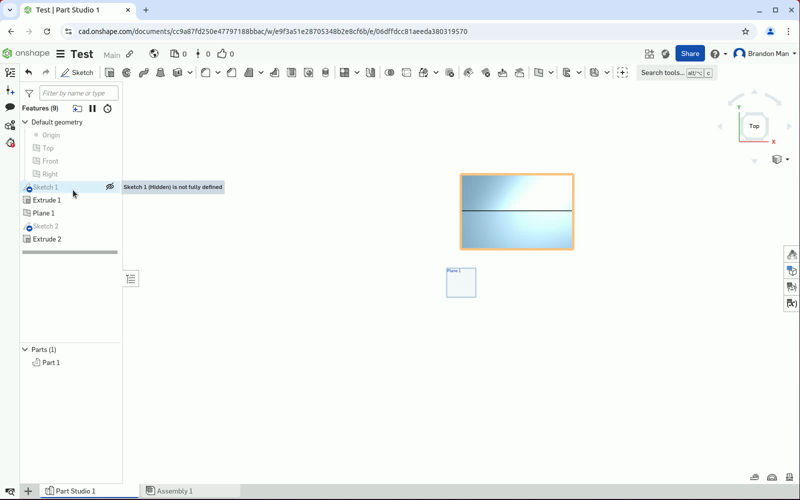
click(73, 189)
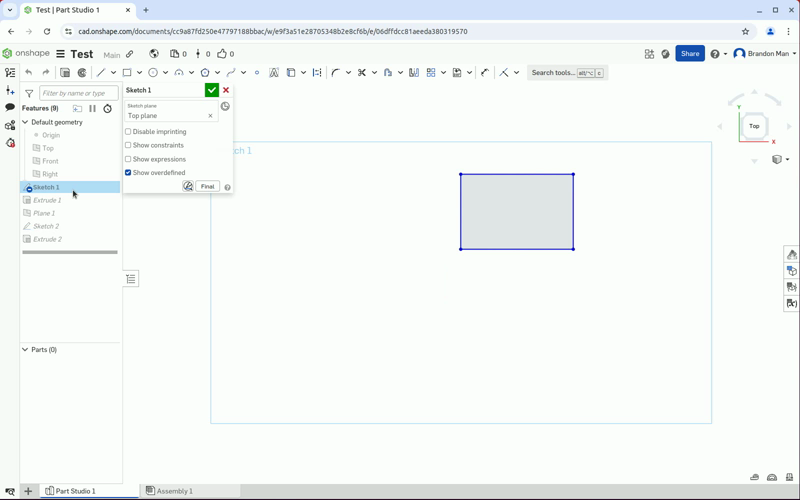
mouse_move(229, 92)
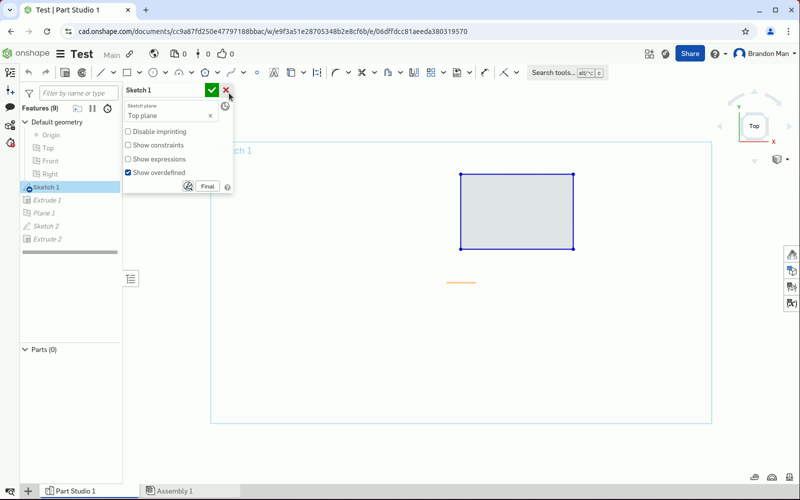
click(229, 92)
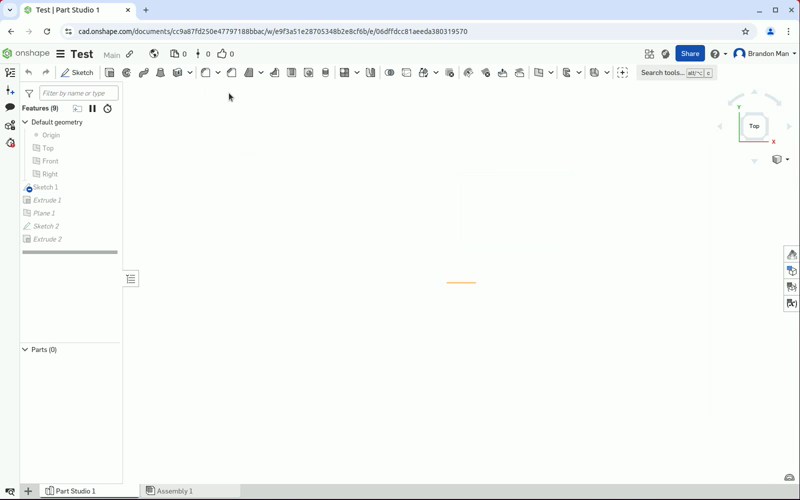
key(shift+s)
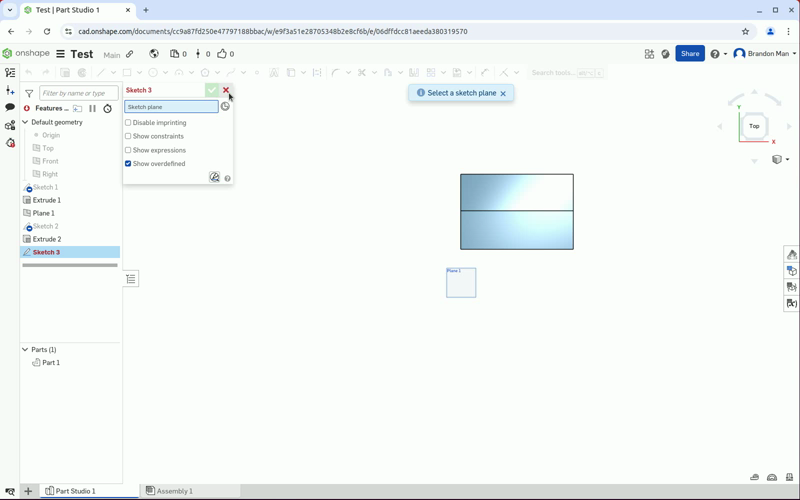
mouse_move(73, 215)
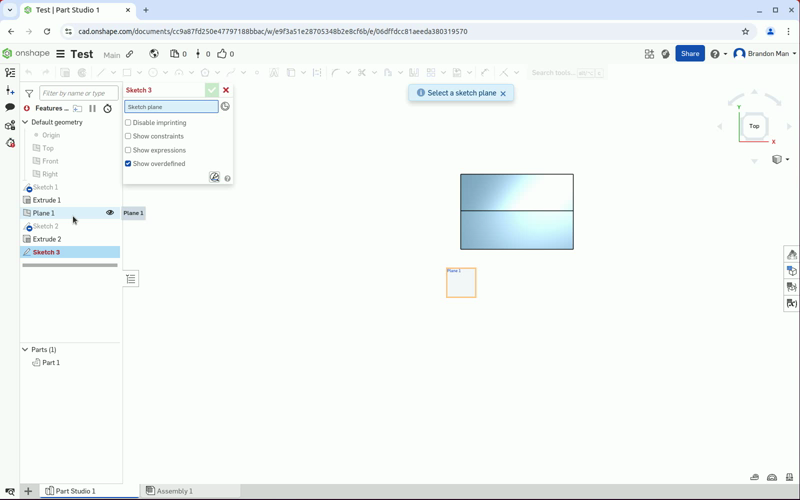
click(73, 215)
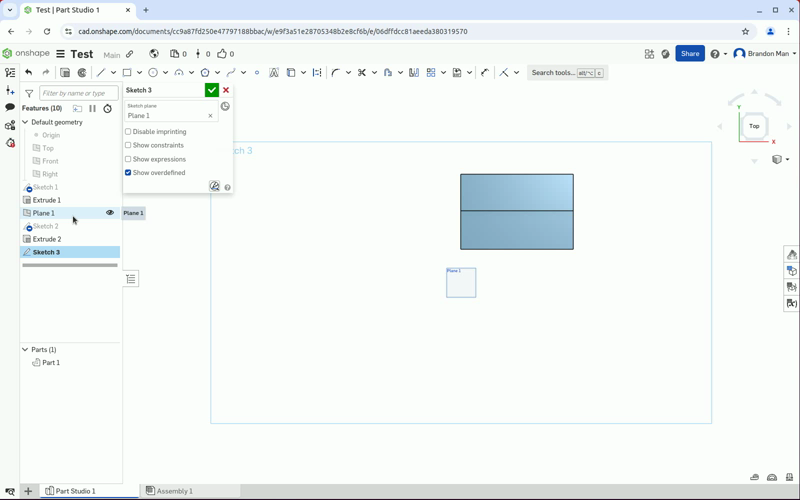
mouse_move(73, 352)
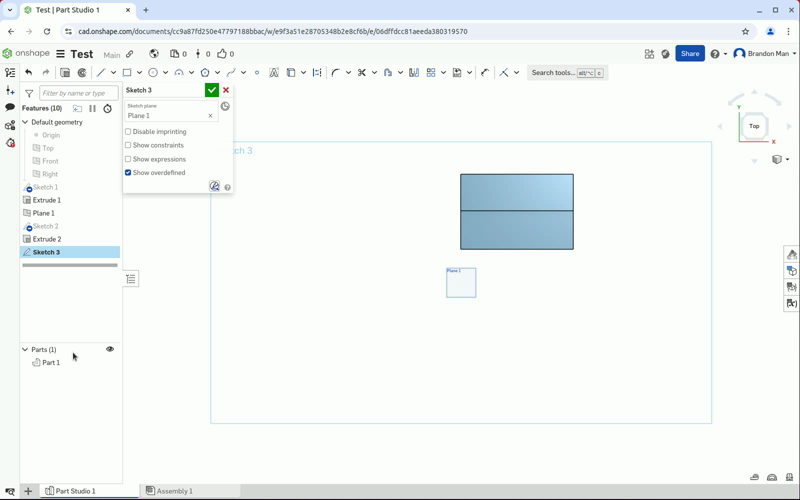
key(y)
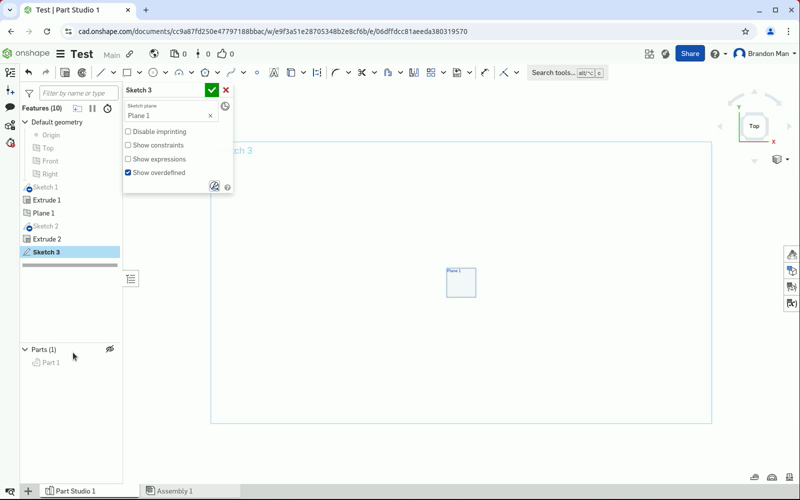
key(l)
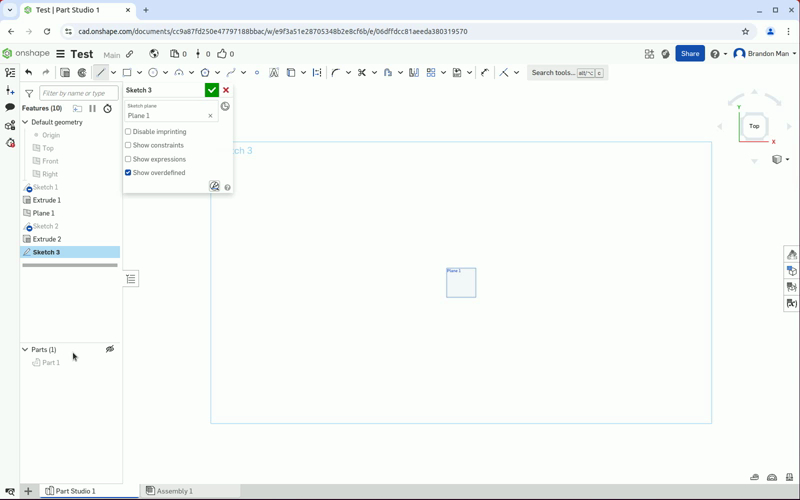
key_down(shift)
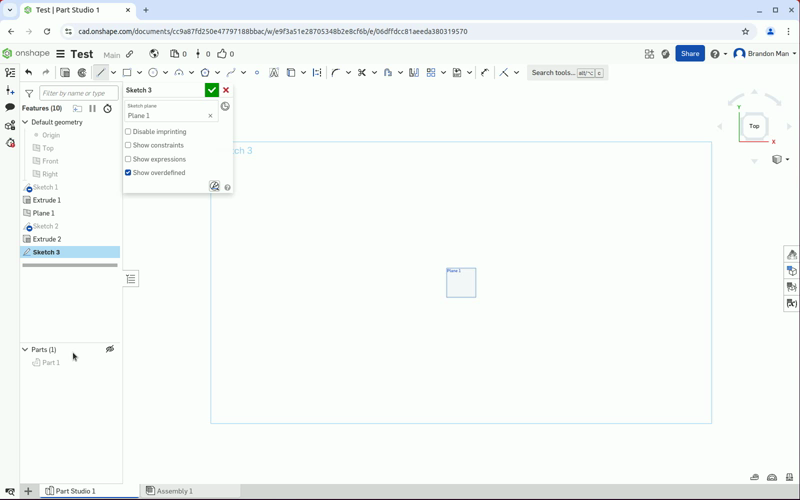
mouse_move(498, 211)
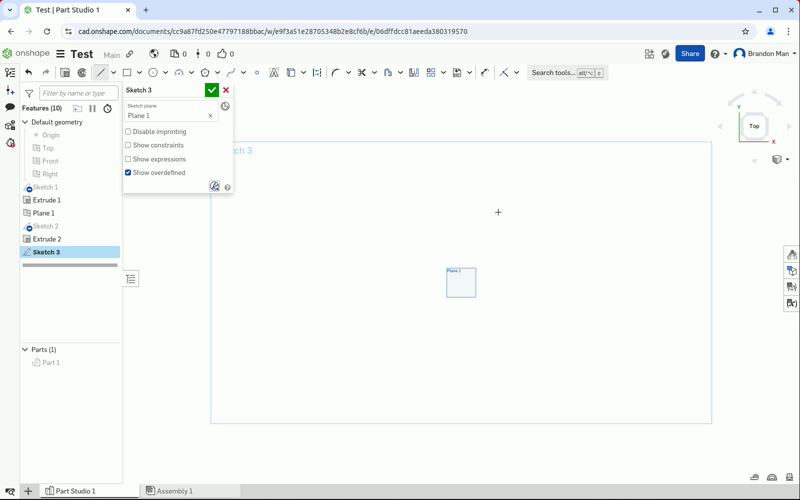
click(498, 211)
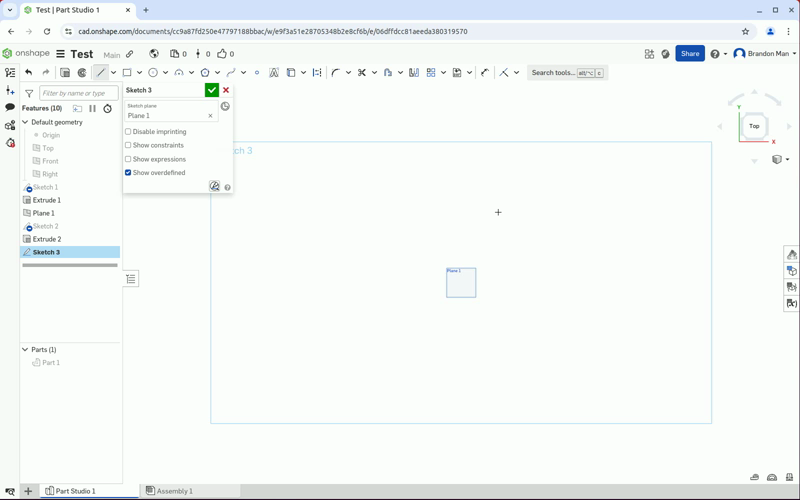
key_up(shift)
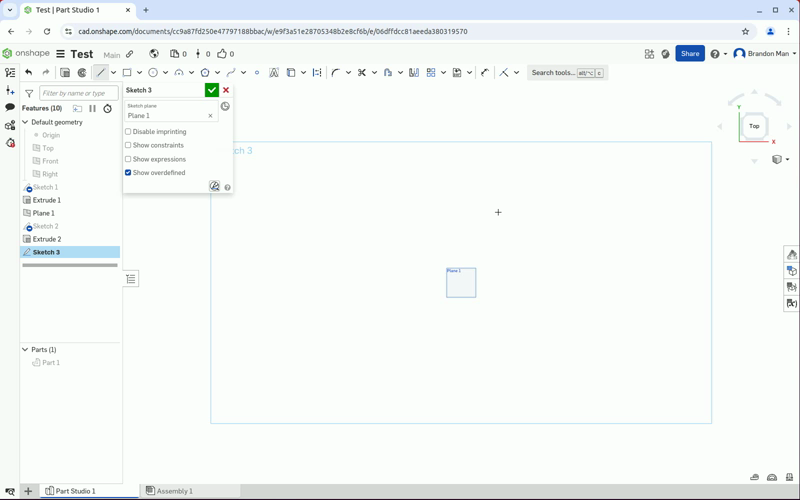
key_down(shift)
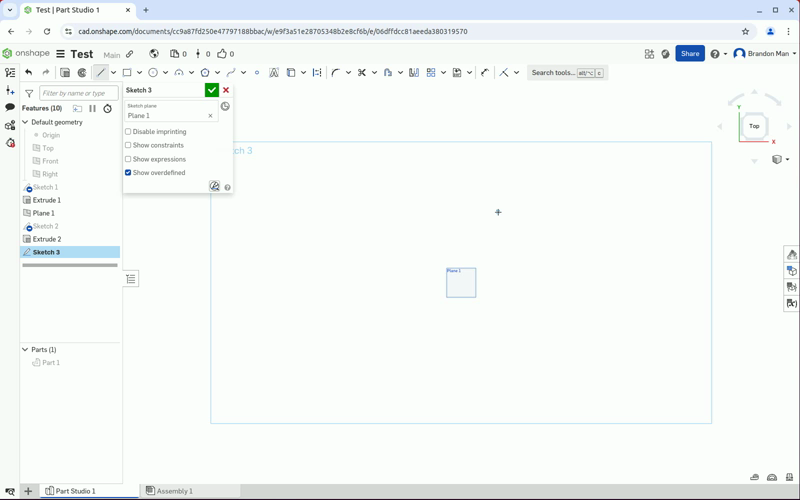
mouse_move(528, 211)
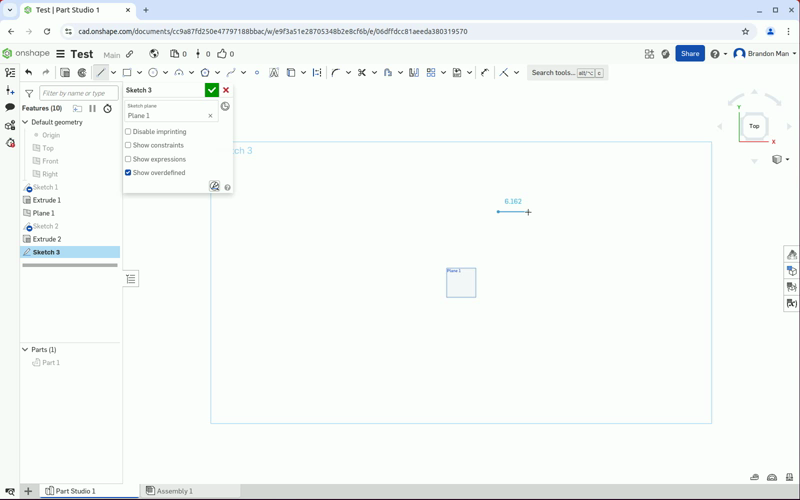
mouse_move(536, 211)
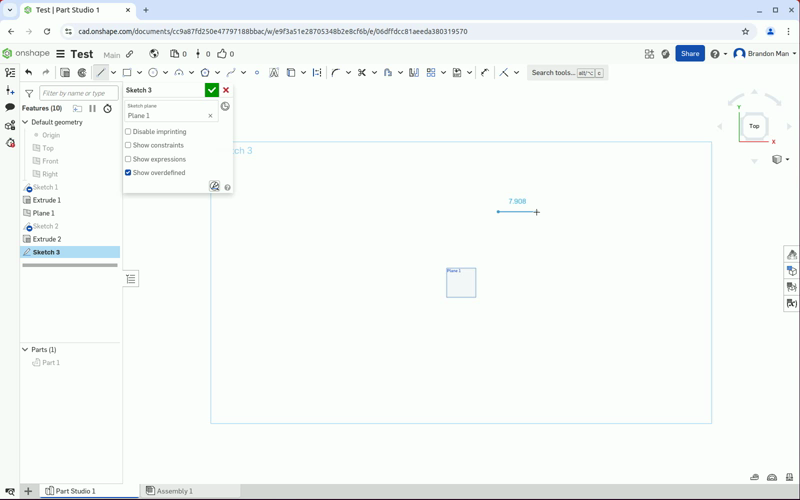
click(536, 211)
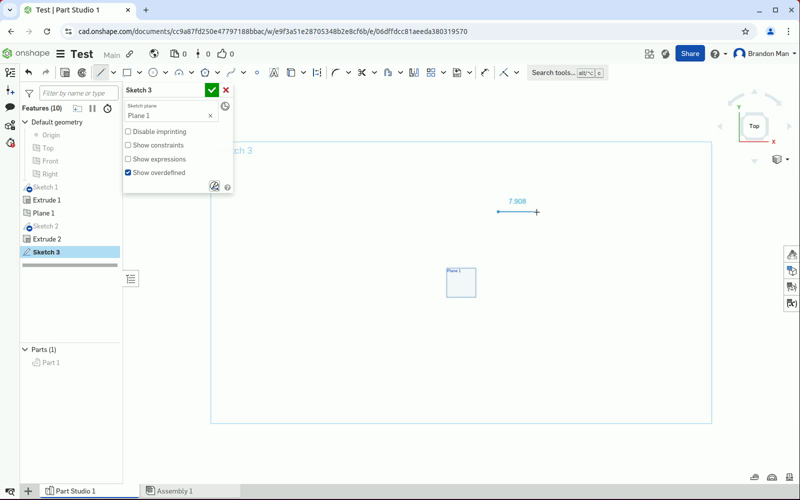
key_up(shift)
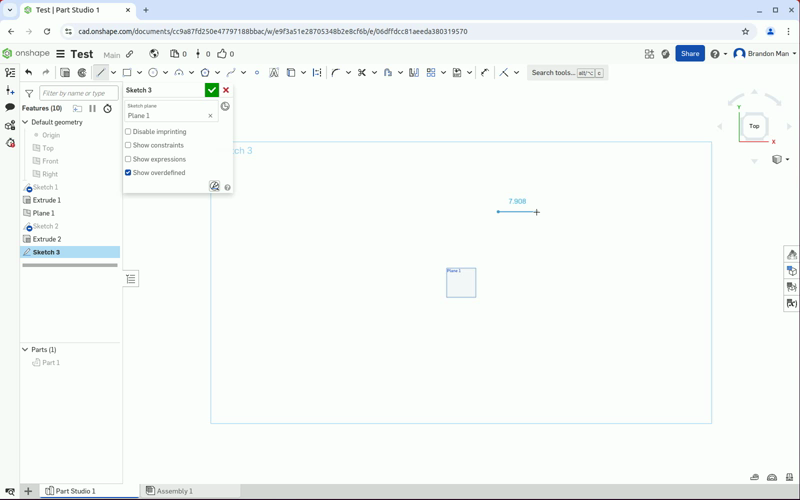
key_down(shift)
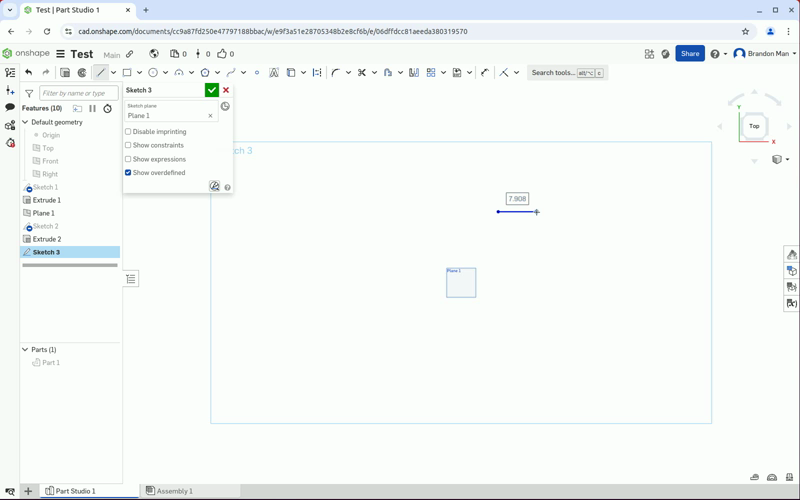
mouse_move(566, 211)
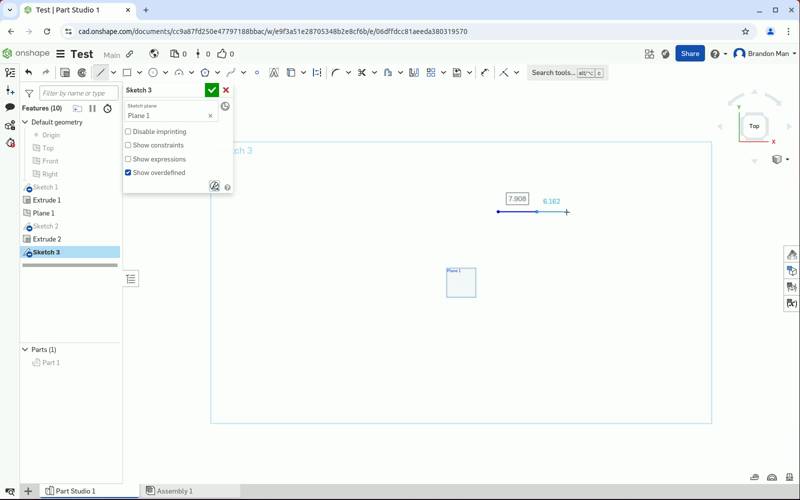
mouse_move(536, 173)
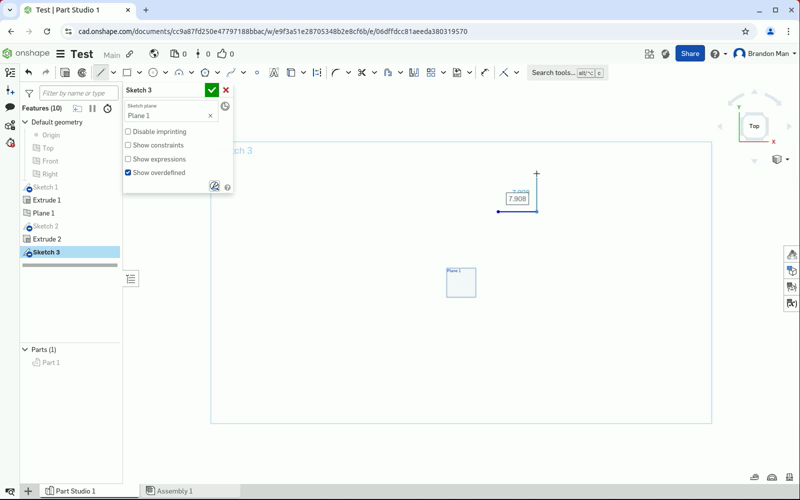
click(536, 173)
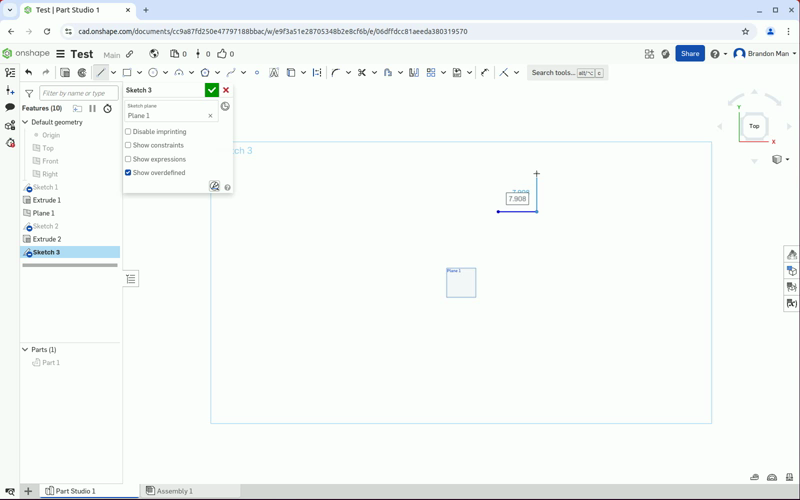
key_up(shift)
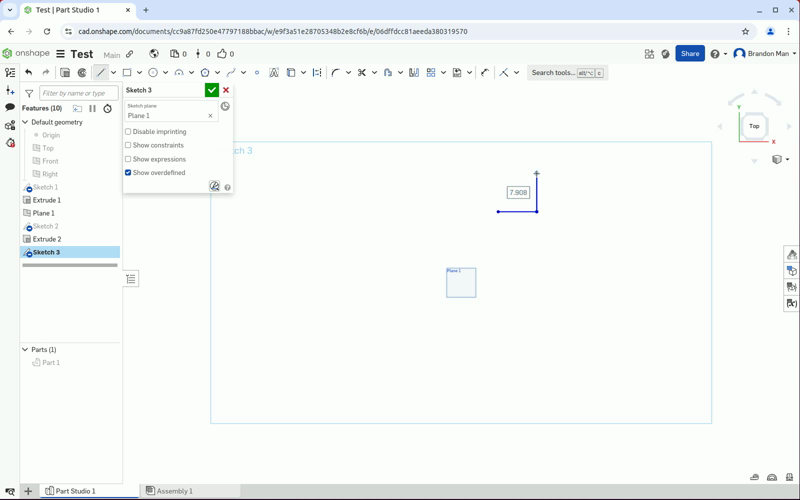
key_down(shift)
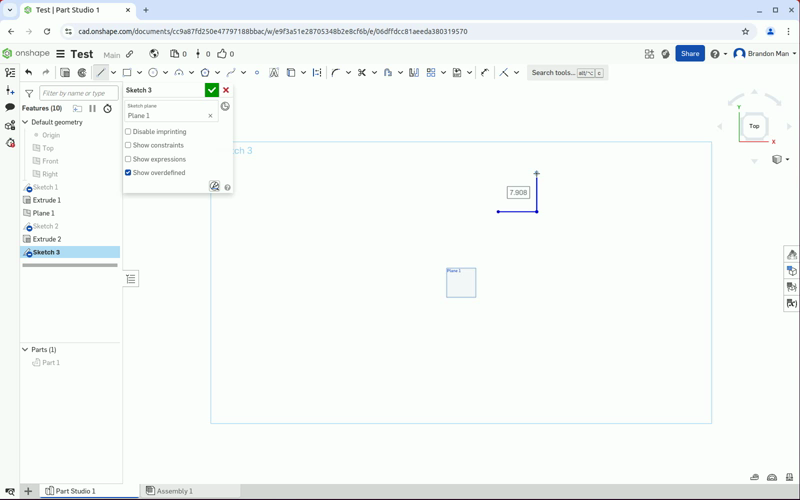
mouse_move(566, 173)
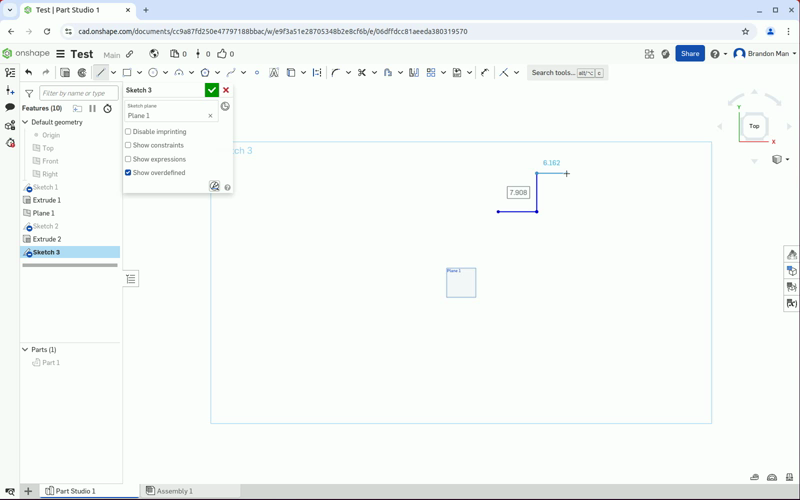
mouse_move(498, 173)
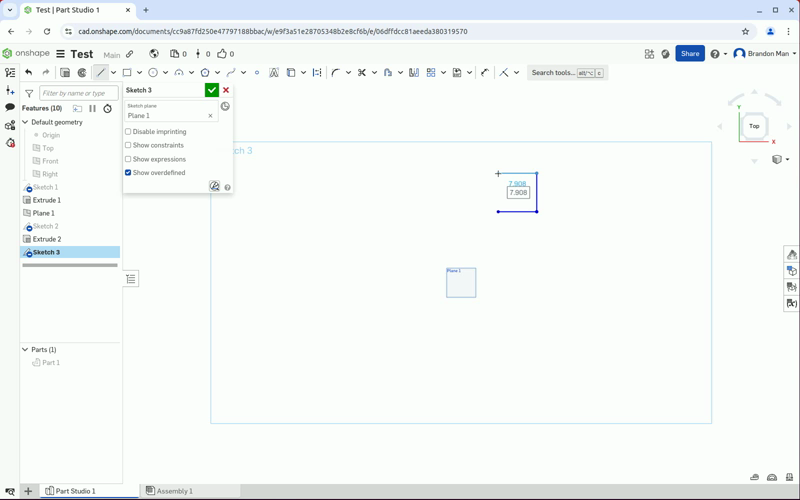
click(498, 173)
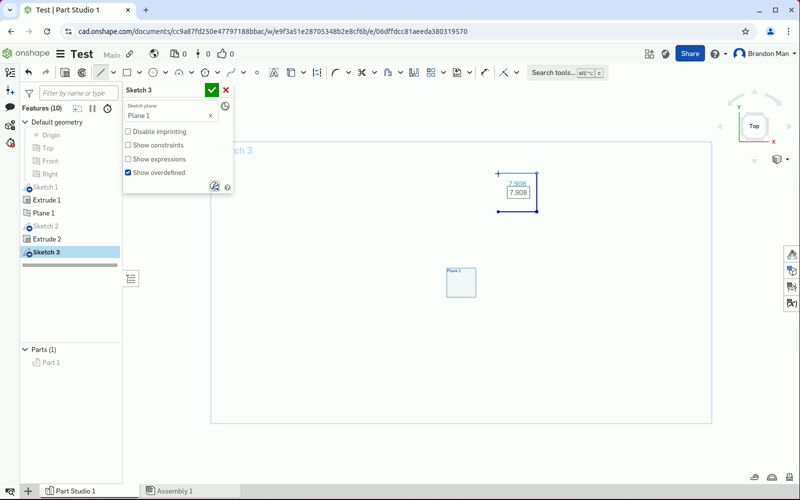
key_up(shift)
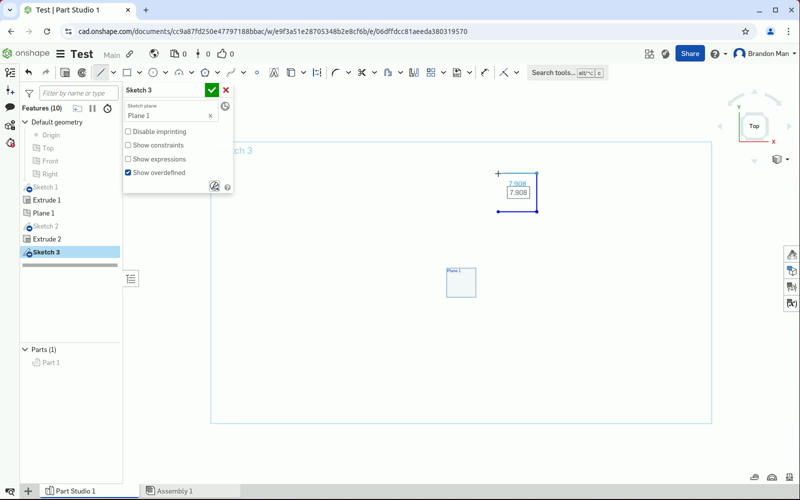
mouse_move(528, 173)
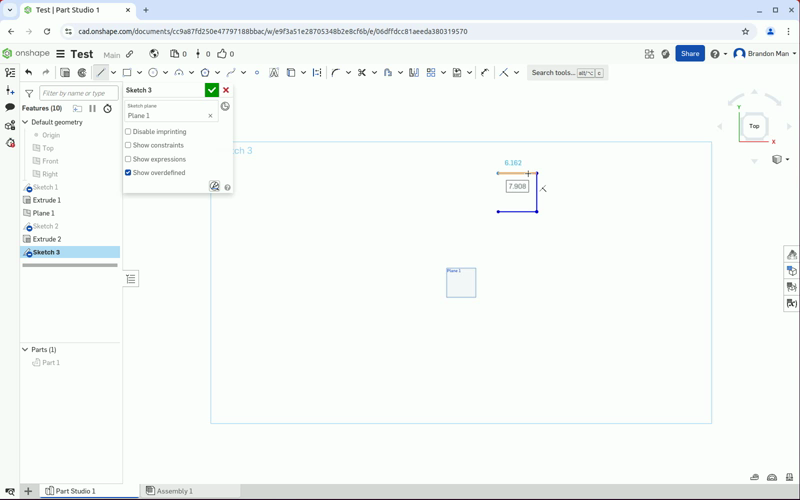
key_down(shift)
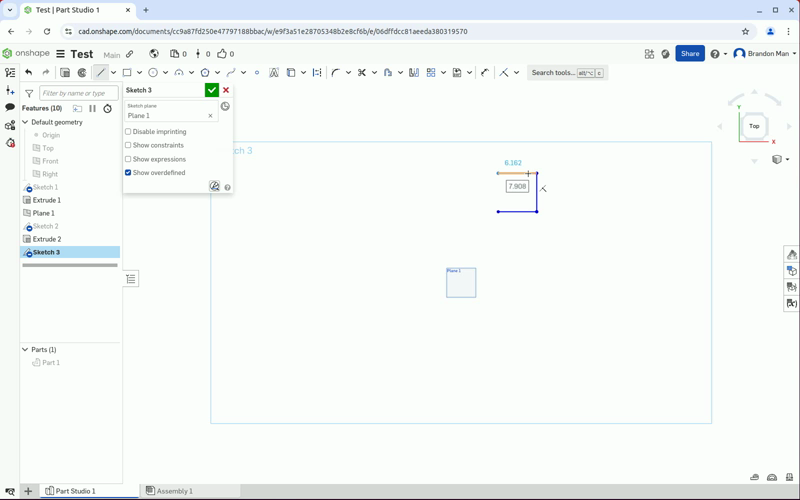
mouse_move(498, 211)
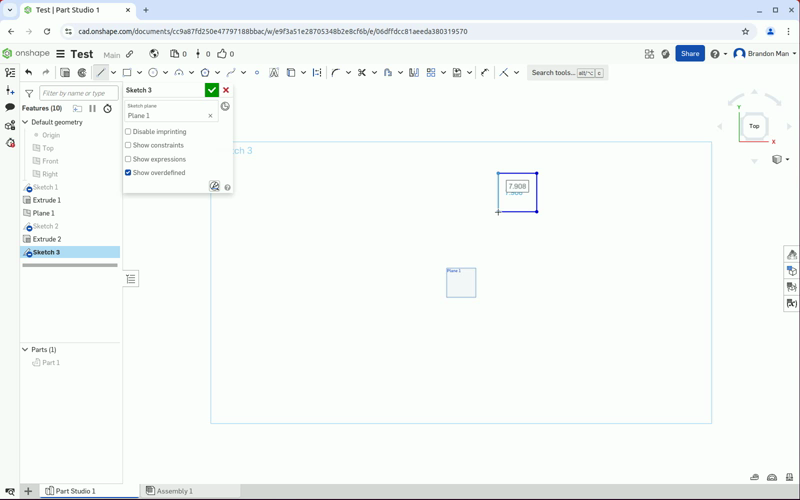
key_up(shift)
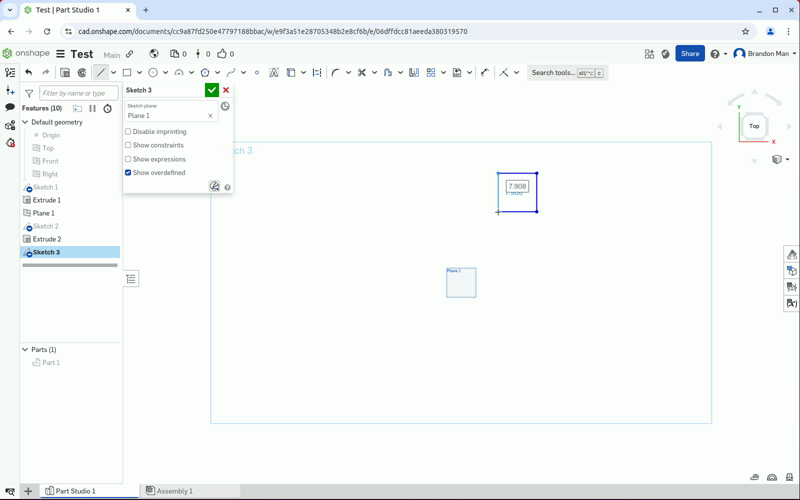
click(498, 211)
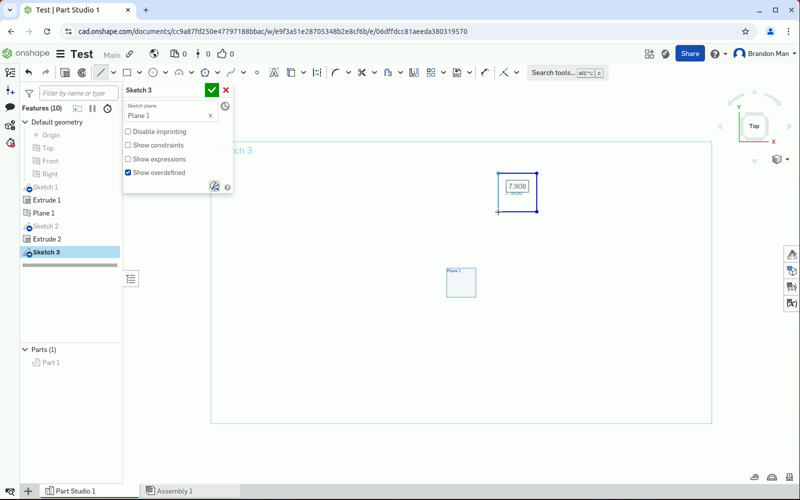
key(esc)
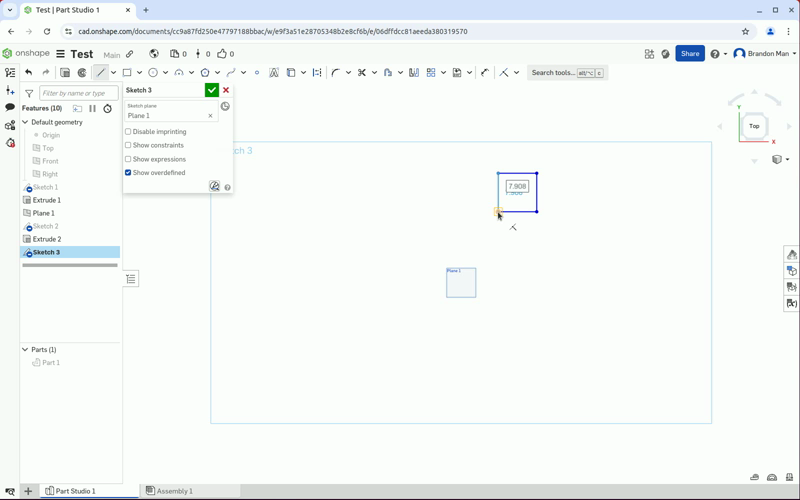
mouse_move(522, 178)
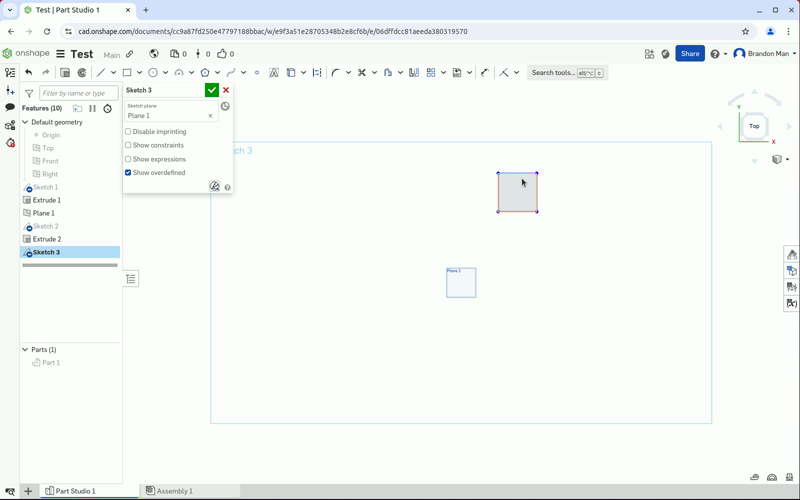
scroll(6)
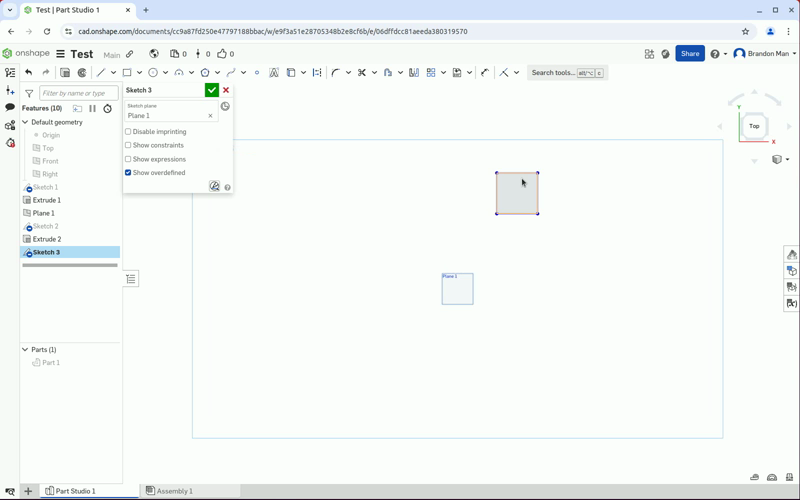
scroll(6)
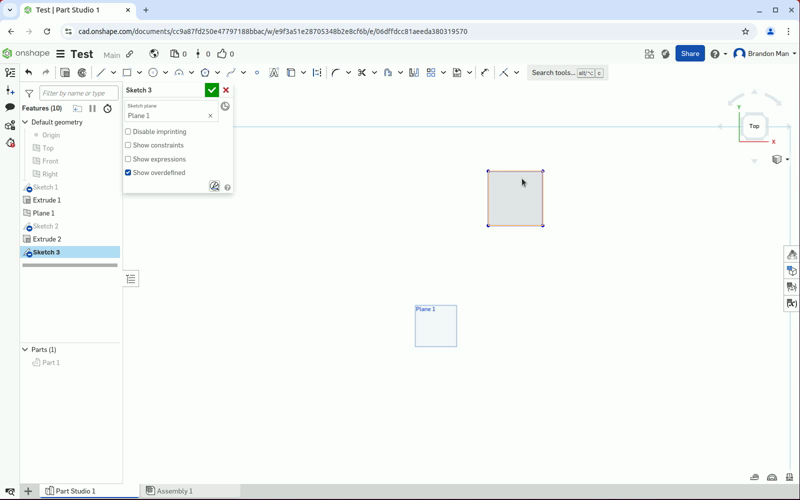
scroll(6)
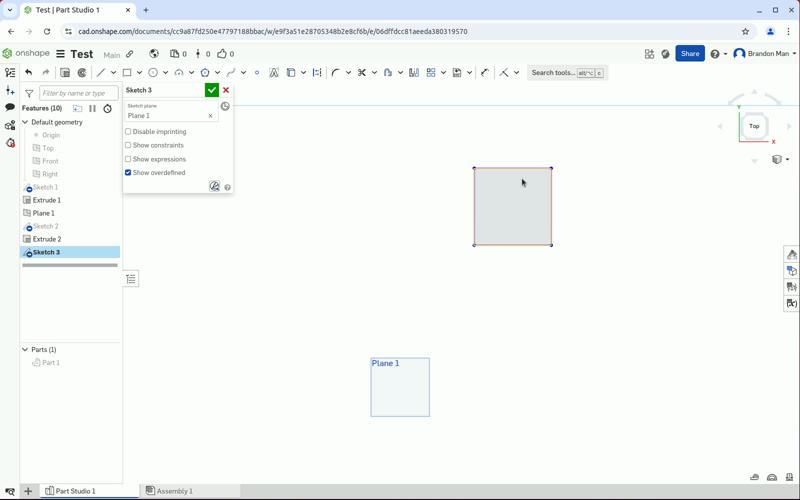
scroll(6)
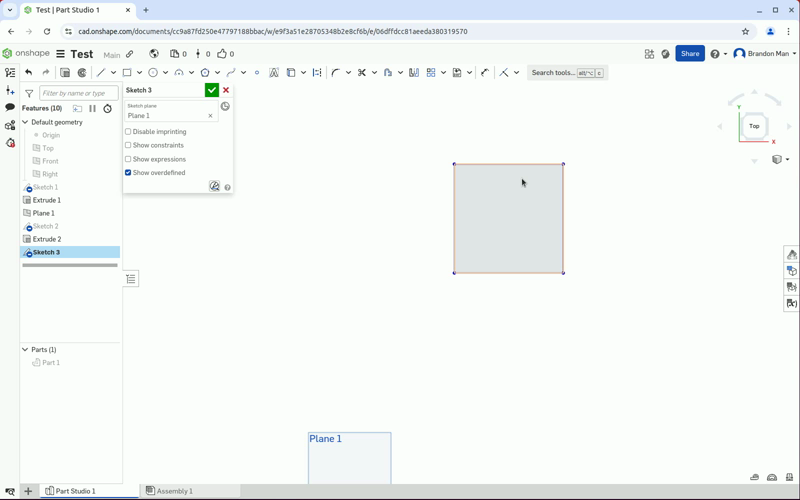
scroll(6)
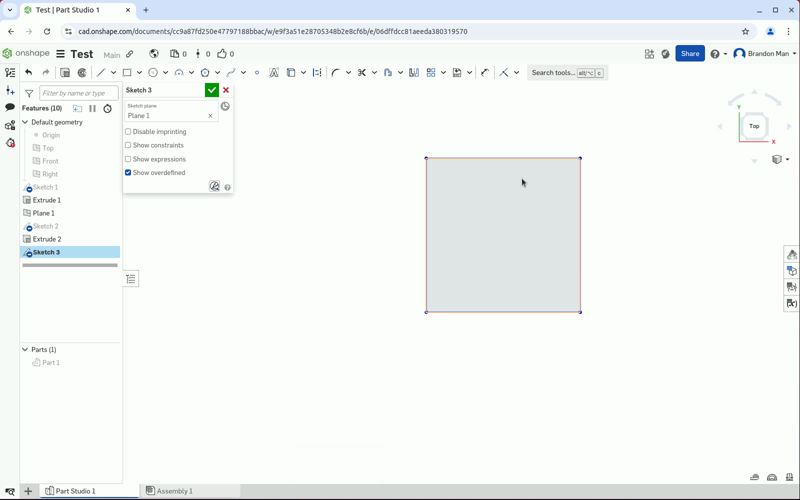
scroll(6)
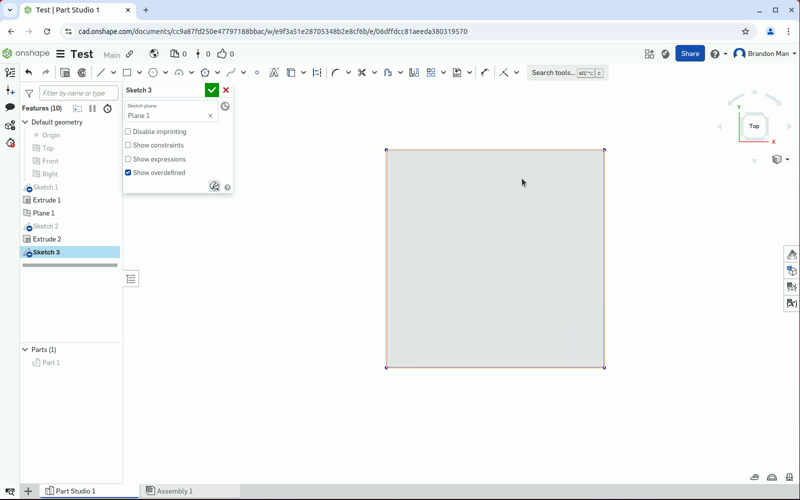
scroll(6)
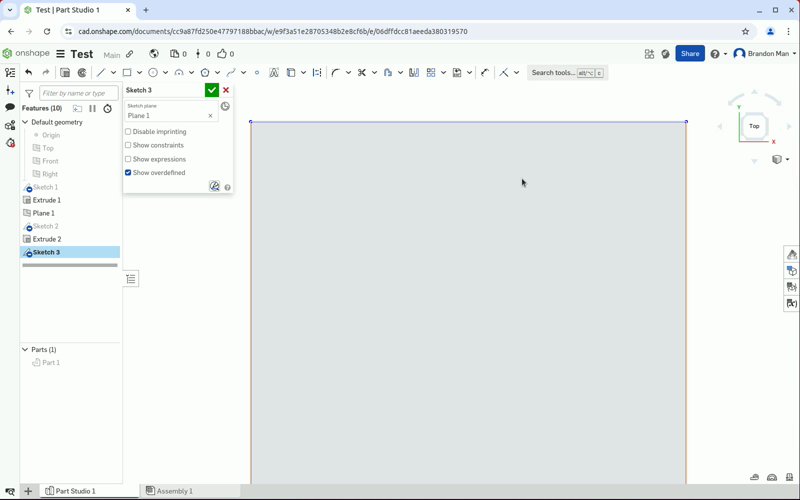
click(522, 178)
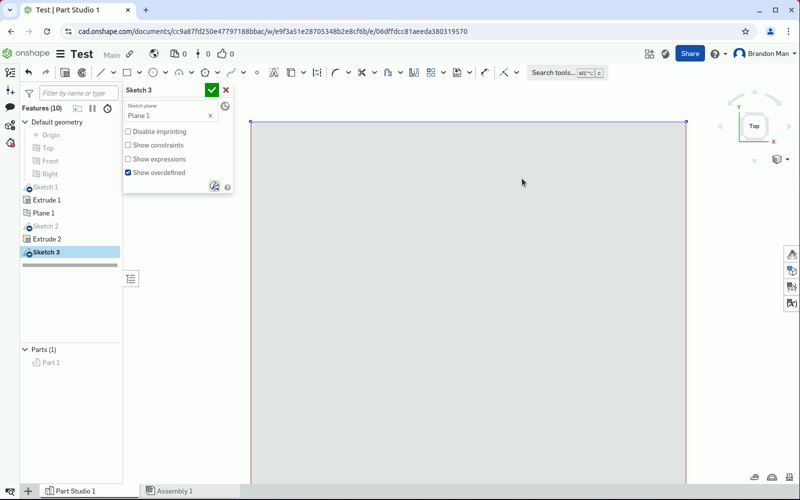
scroll(-6)
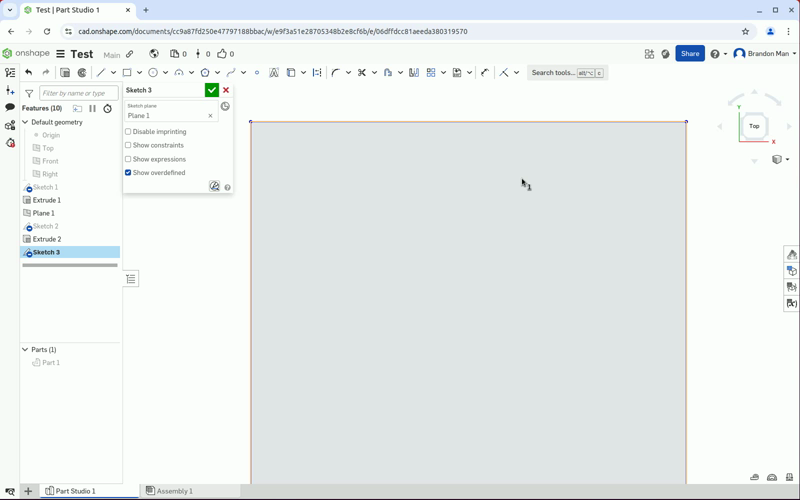
scroll(-6)
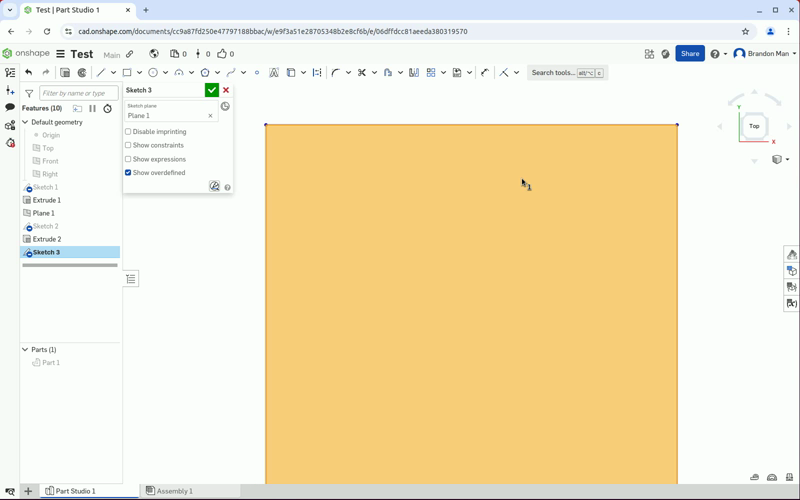
scroll(-6)
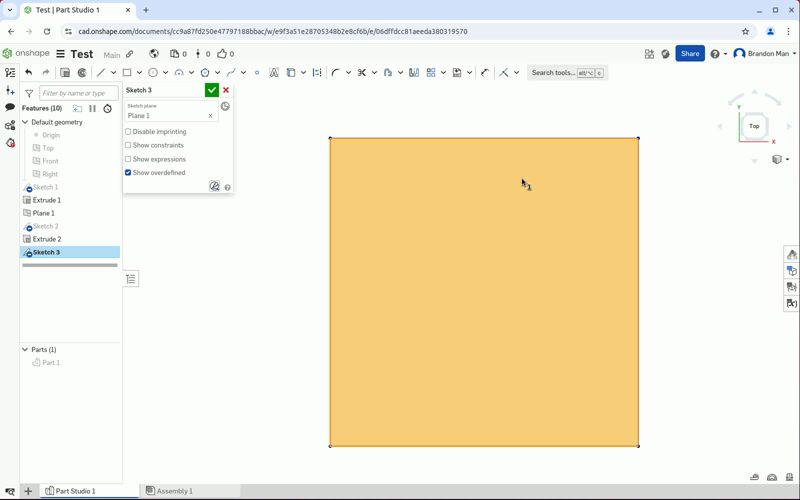
scroll(-6)
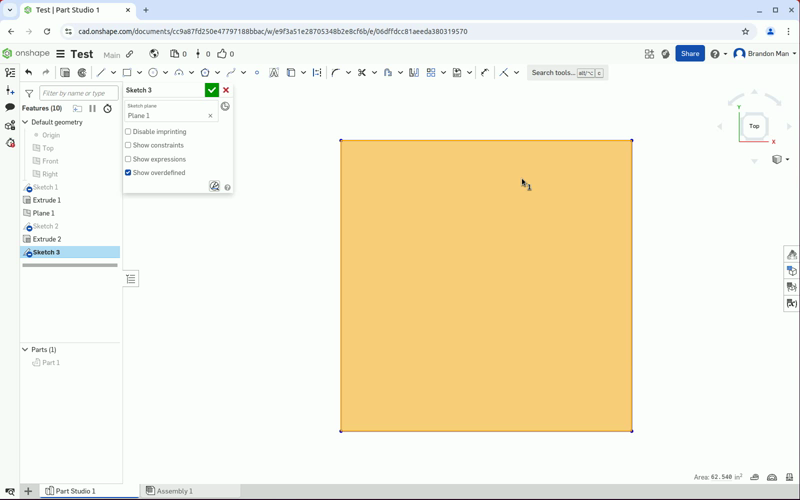
scroll(-6)
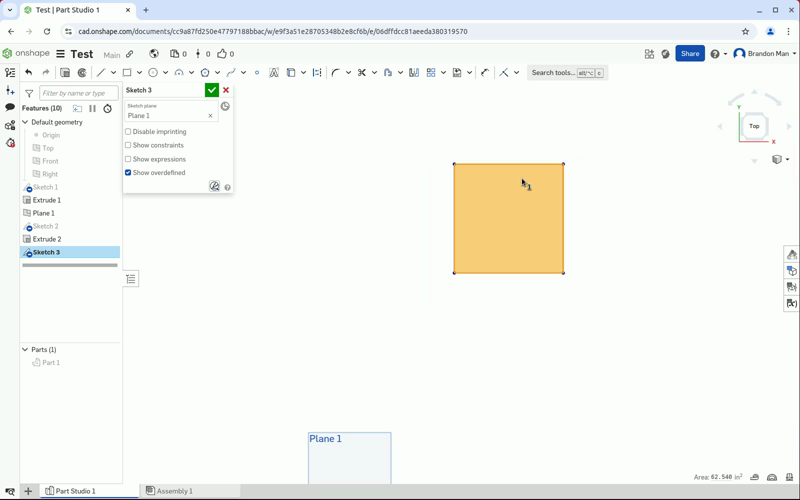
scroll(-6)
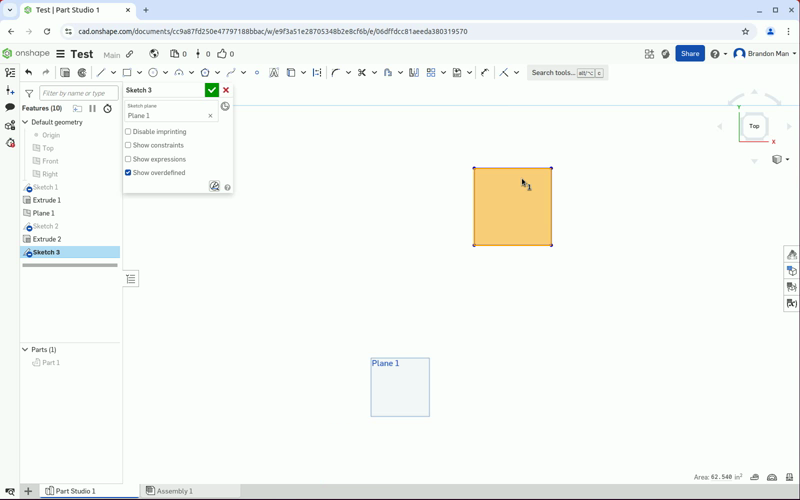
scroll(-6)
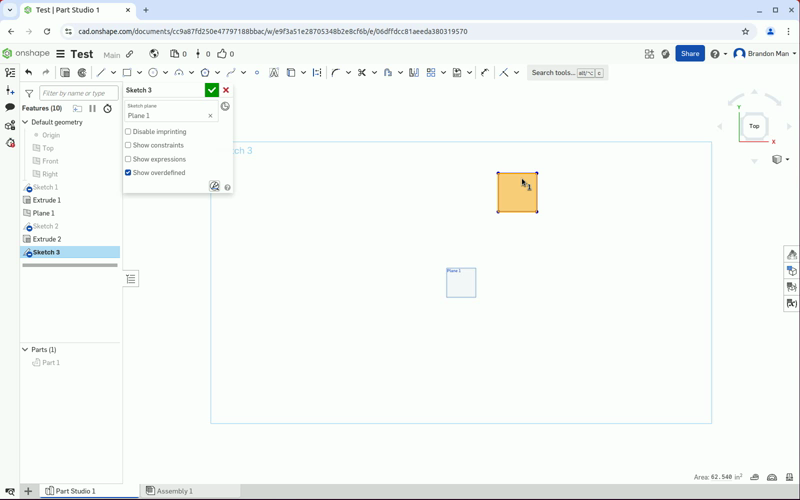
mouse_move(73, 352)
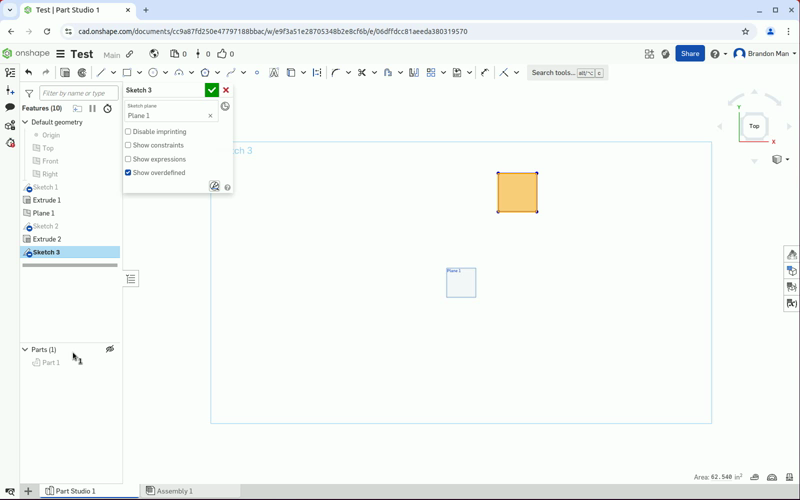
key(shift+y)
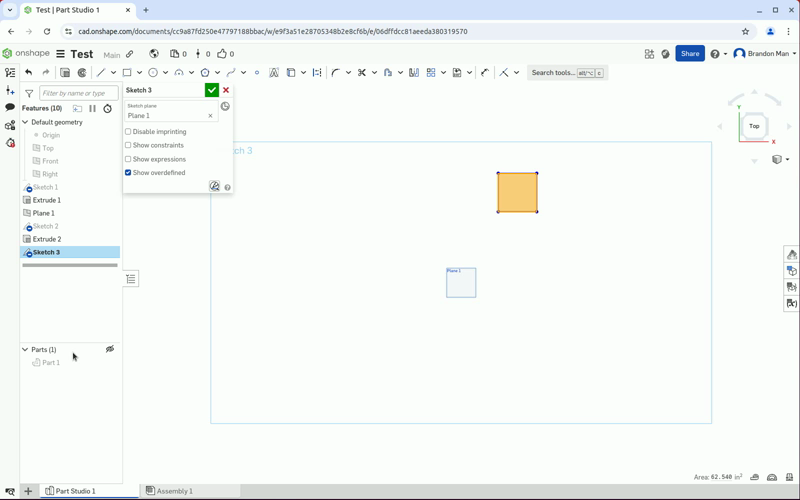
key(shift+e)
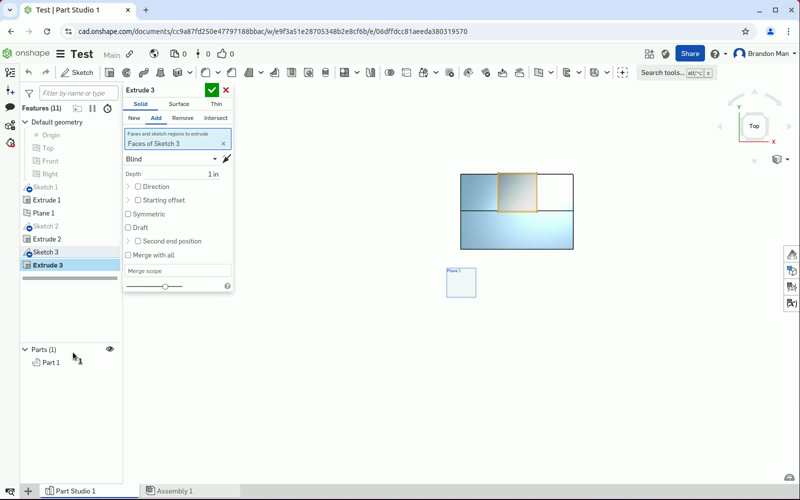
mouse_move(143, 106)
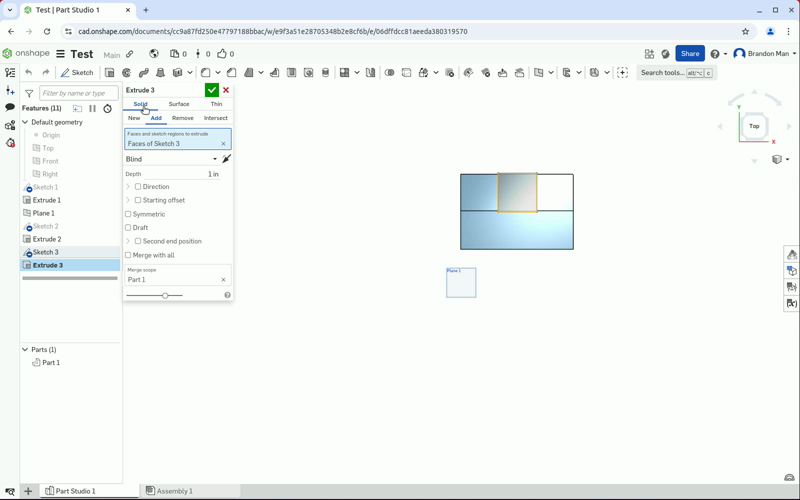
click(143, 106)
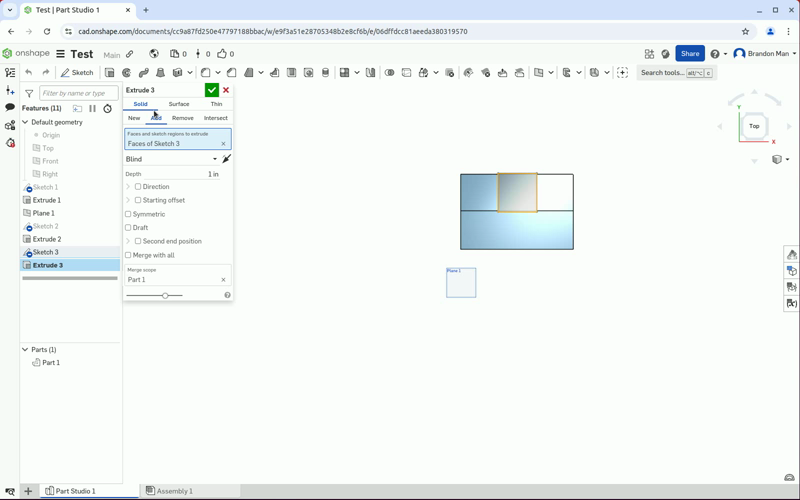
mouse_move(186, 120)
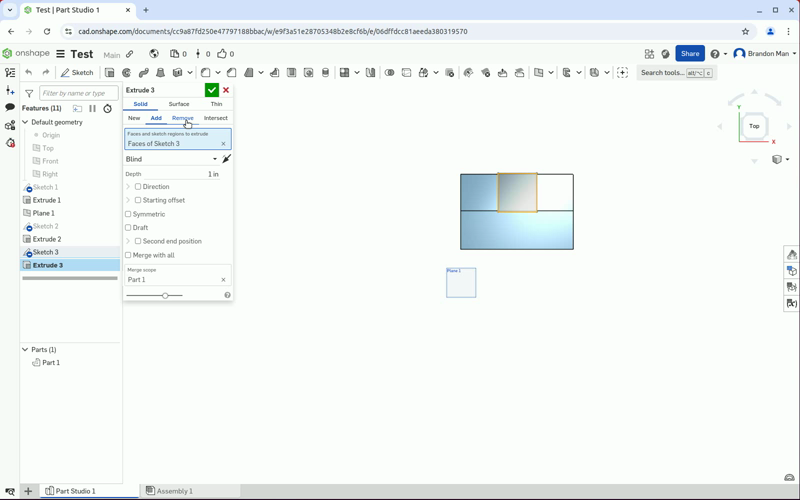
click(186, 120)
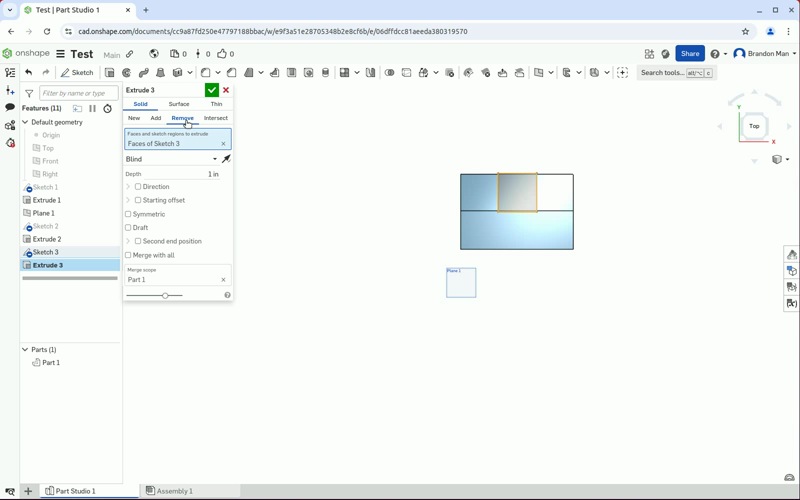
key(tab, 4)
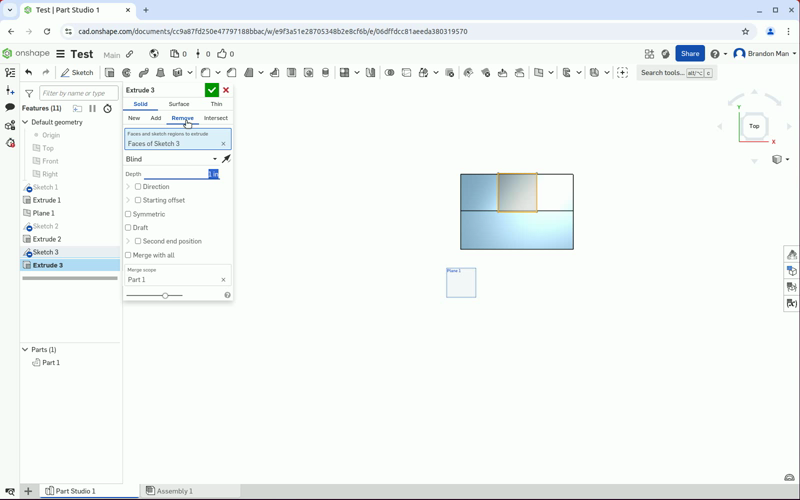
text(3.851)
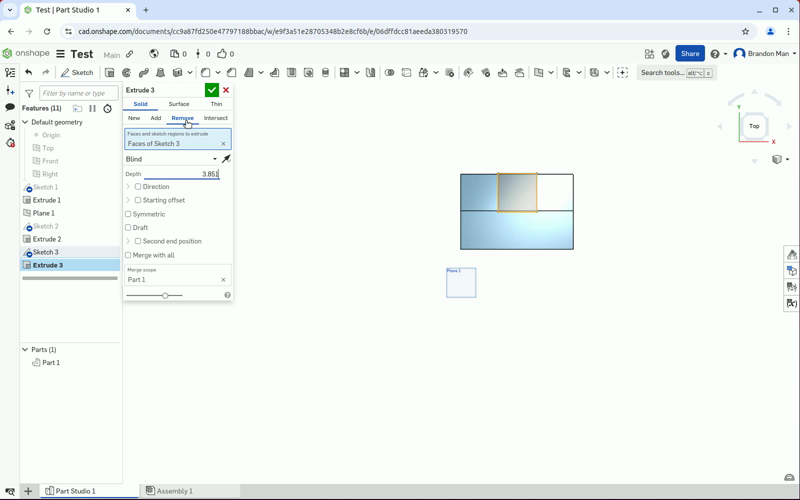
key(tab, 6)
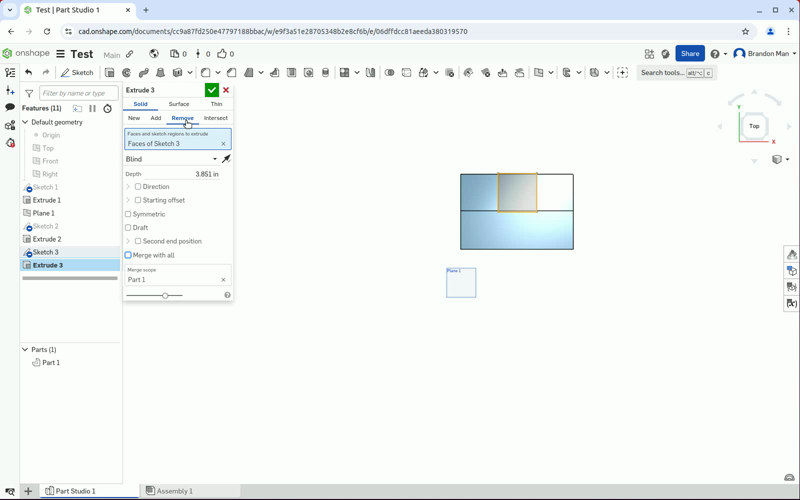
key(space)
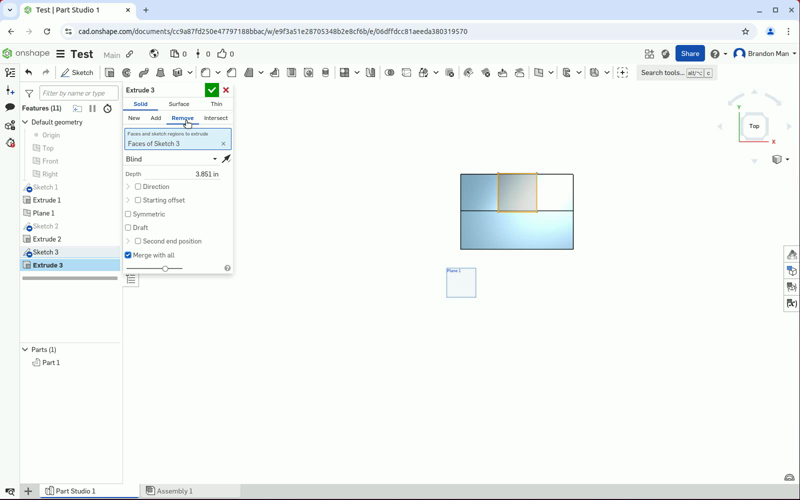
key(enter)
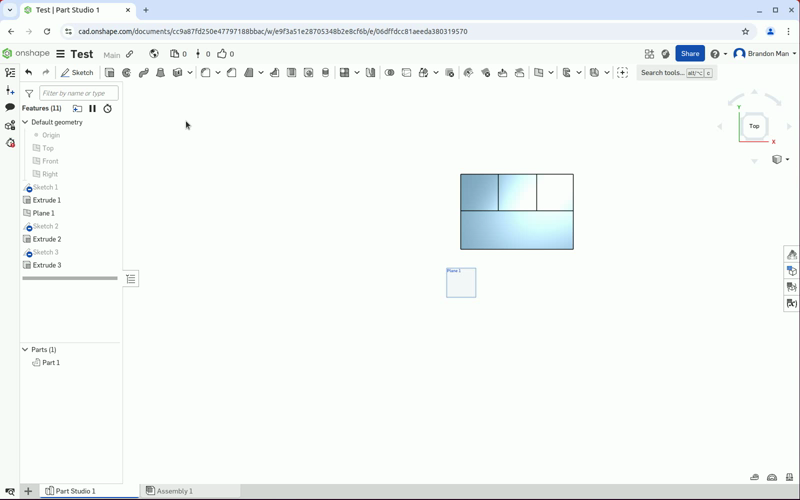
key(shift+h)
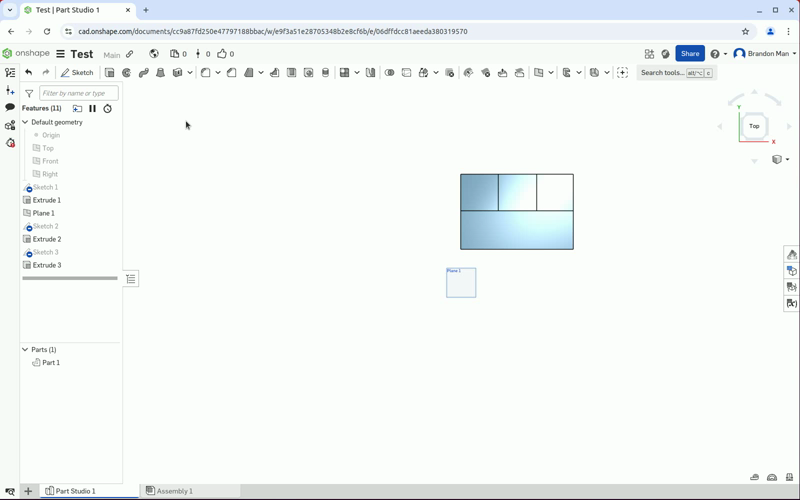
key(shift+h)
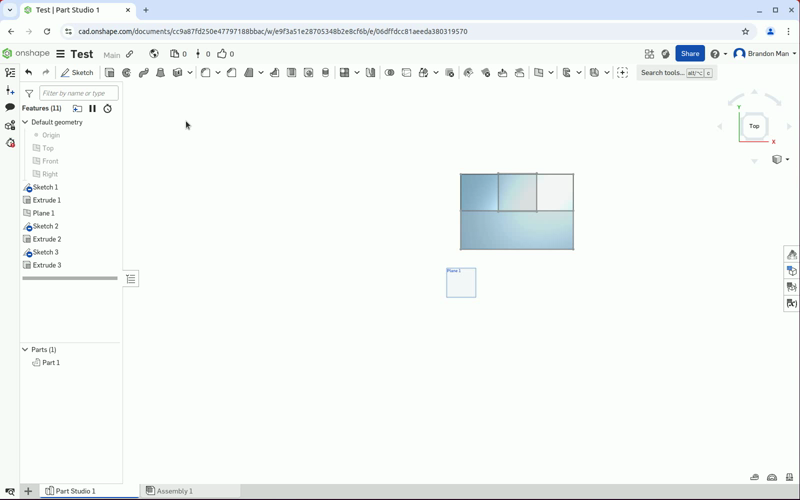
key(shift+7)
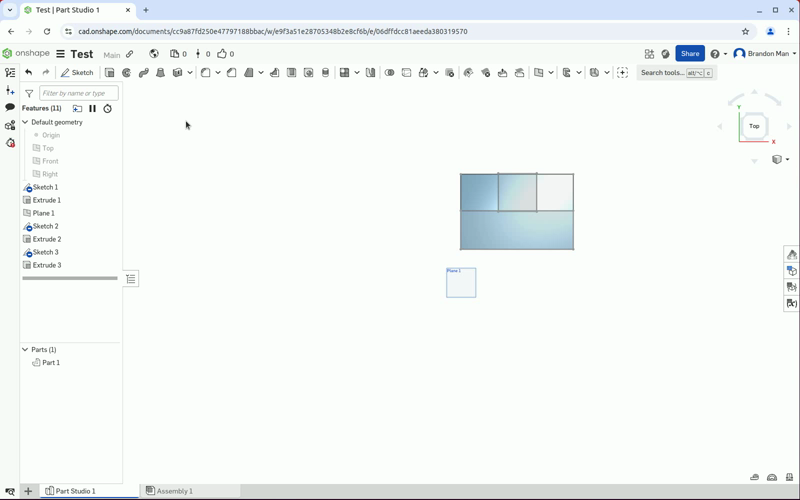
key(up, 3)
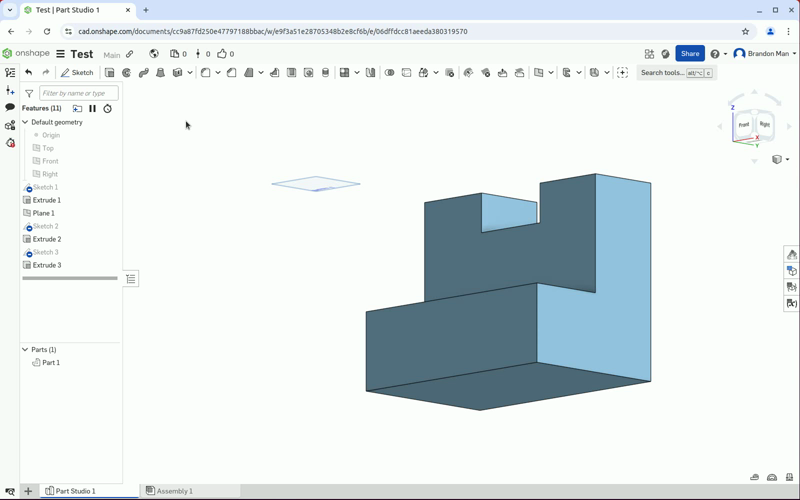
key(left, 3)
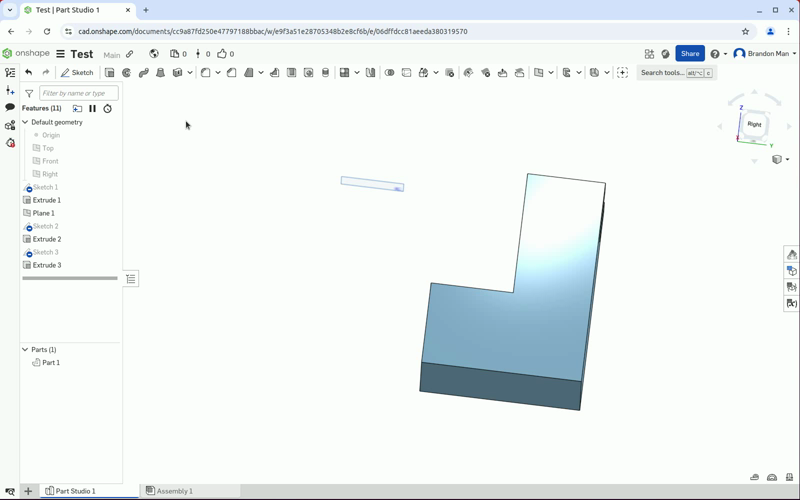
key(right, 3)
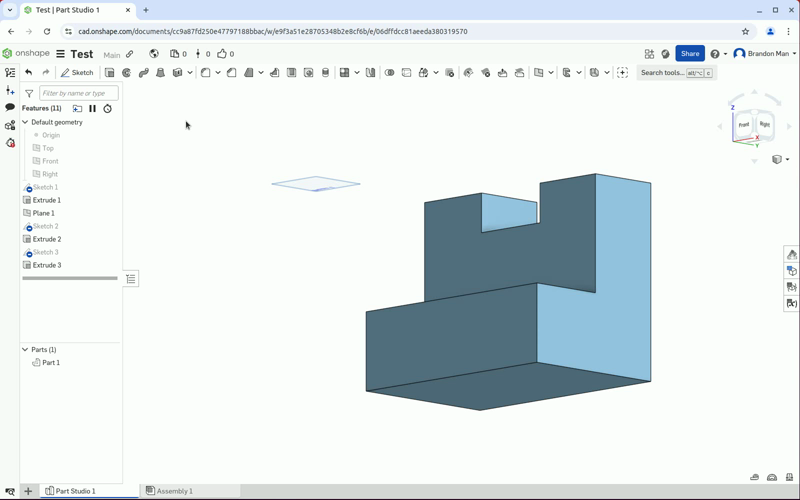
key(down, 3)
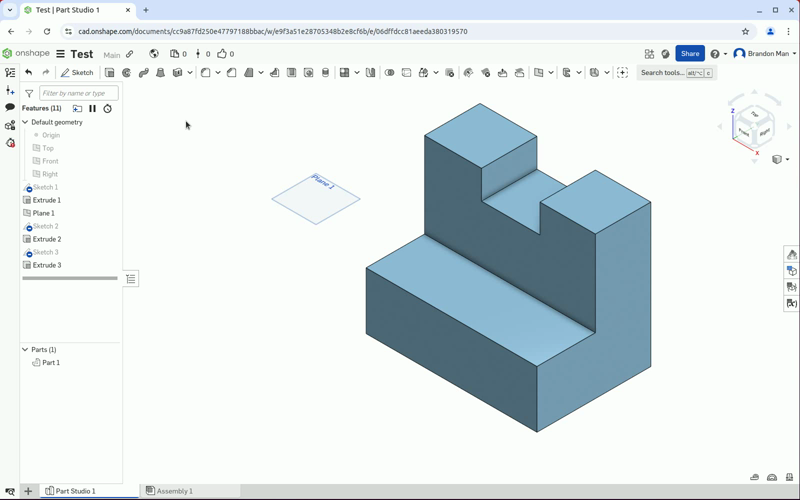
mouse_move(73, 189)
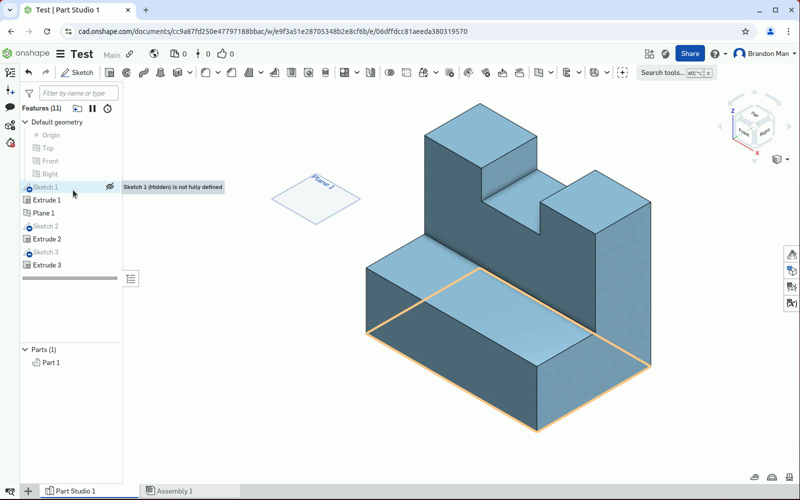
click(73, 189)